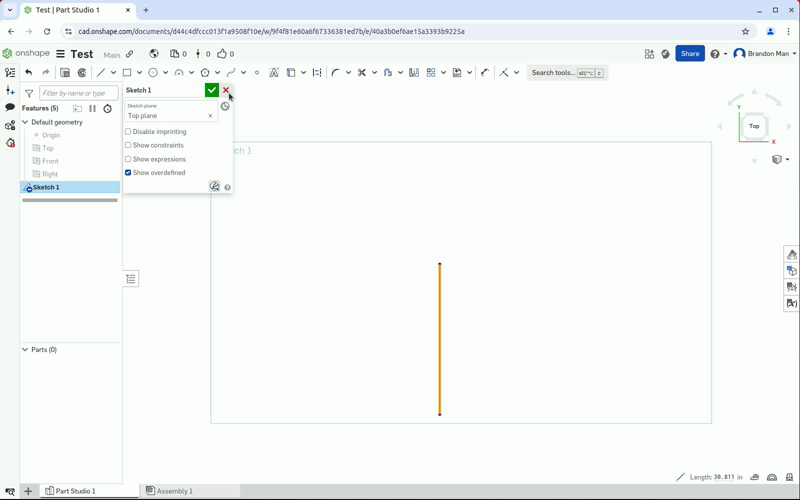
key(shift+h)
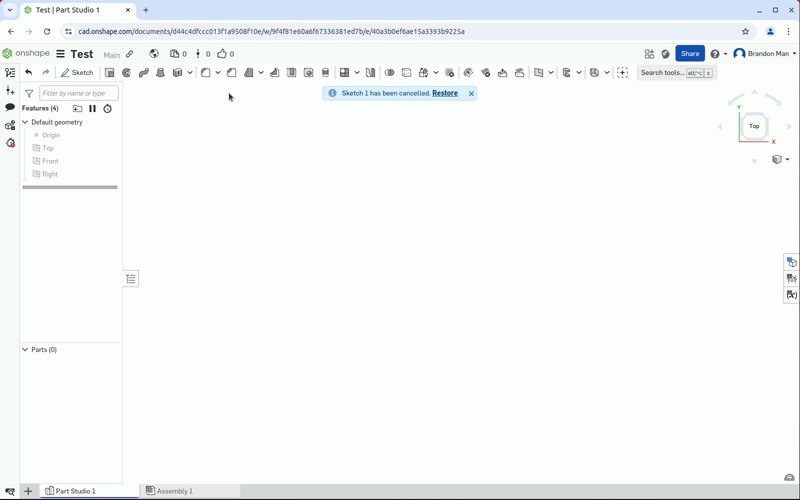
mouse_move(73, 352)
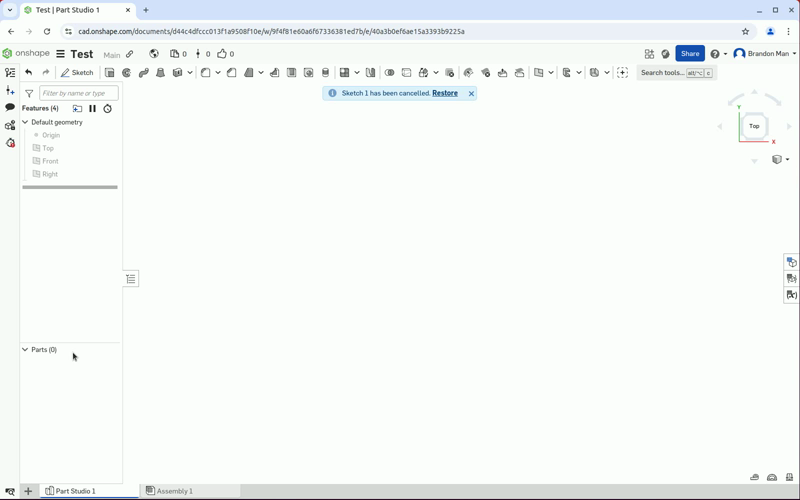
key(y)
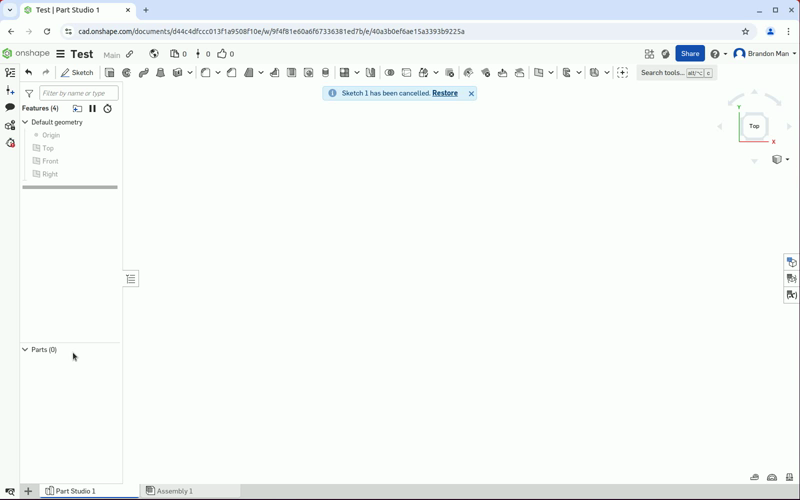
key(shift+p)
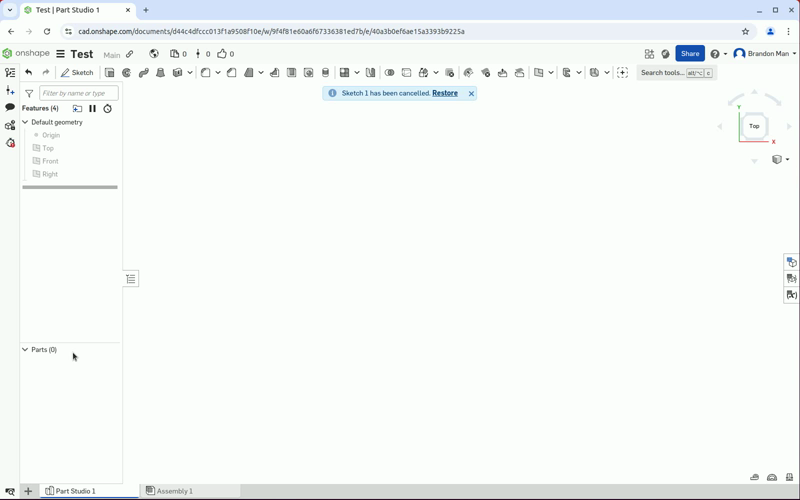
key(space)
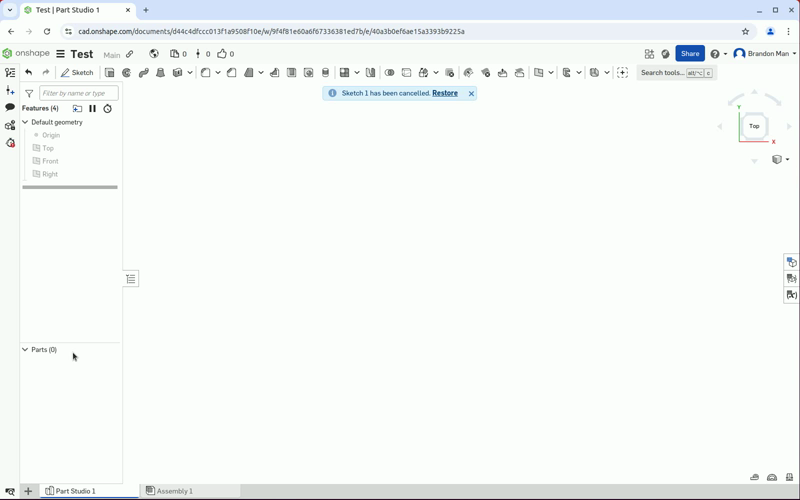
key_down(shift)
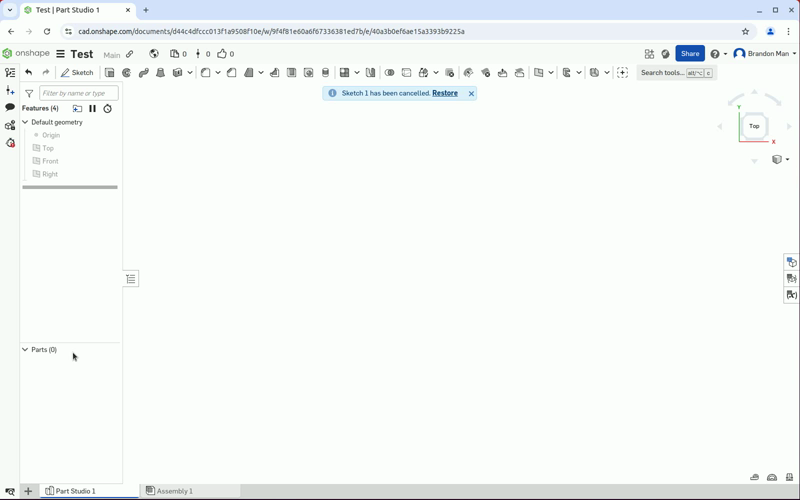
key(up)
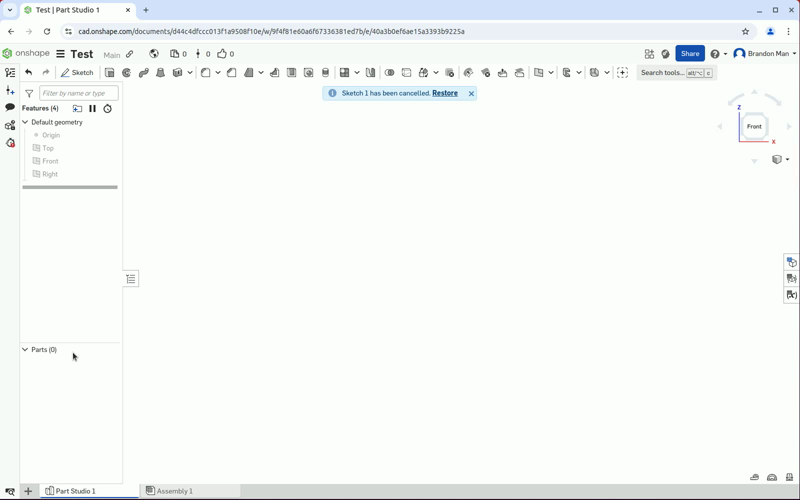
key_up(shift)
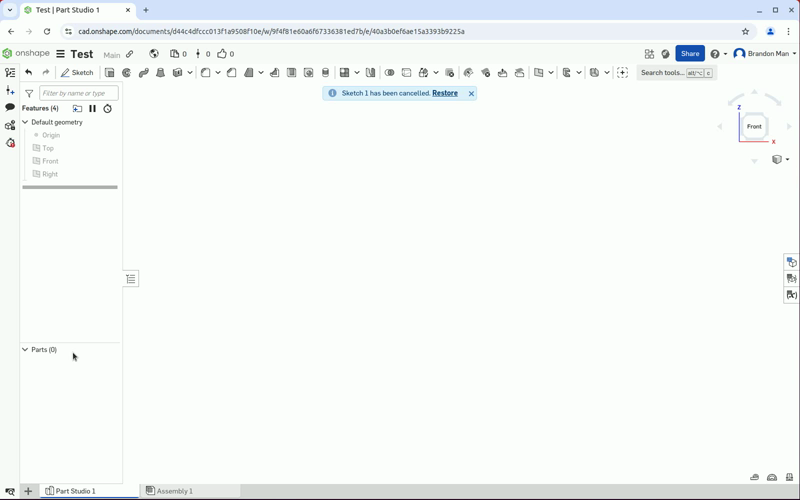
mouse_move(73, 352)
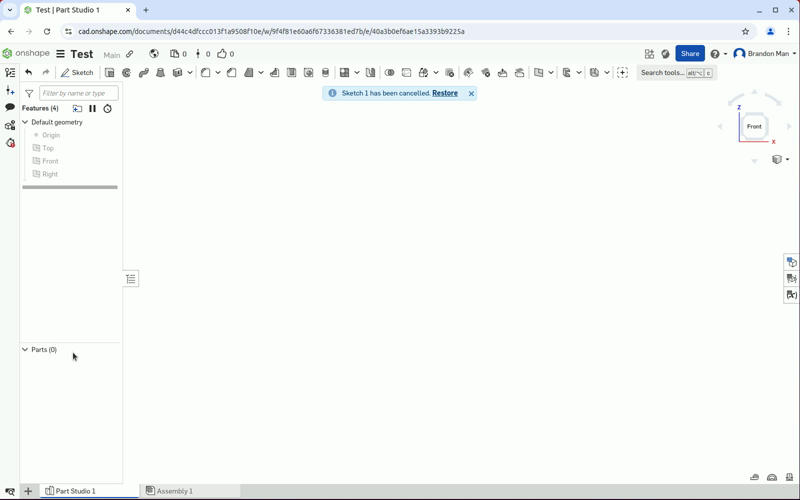
key(shift+y)
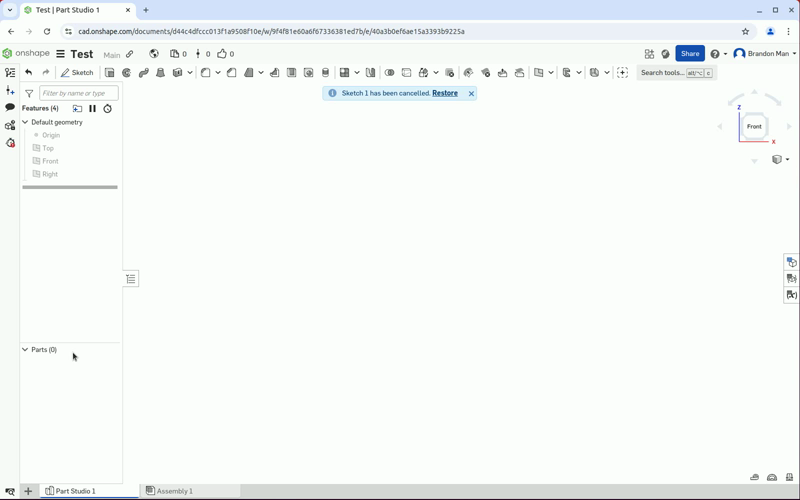
key(shift+s)
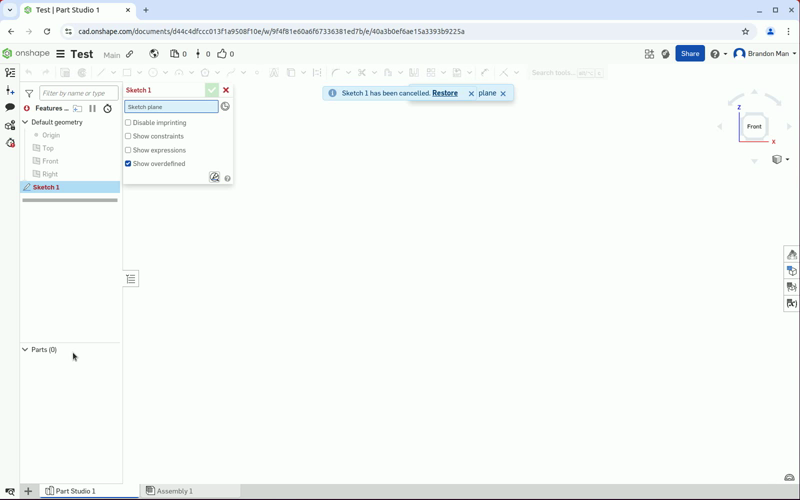
mouse_move(73, 163)
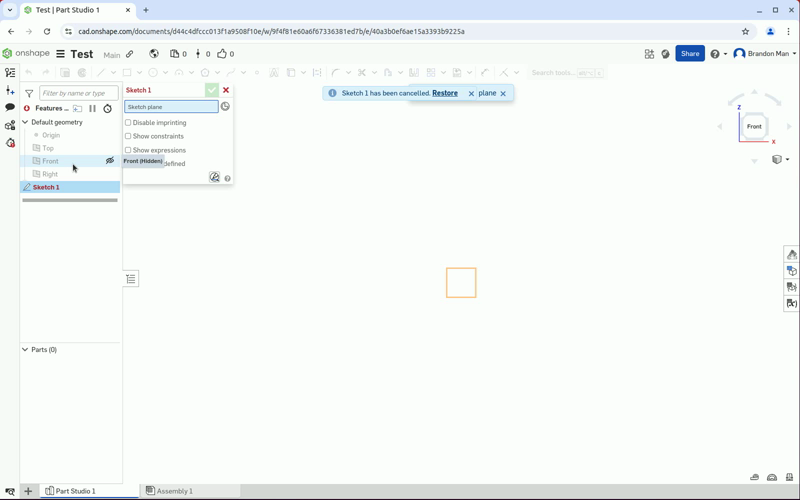
click(73, 163)
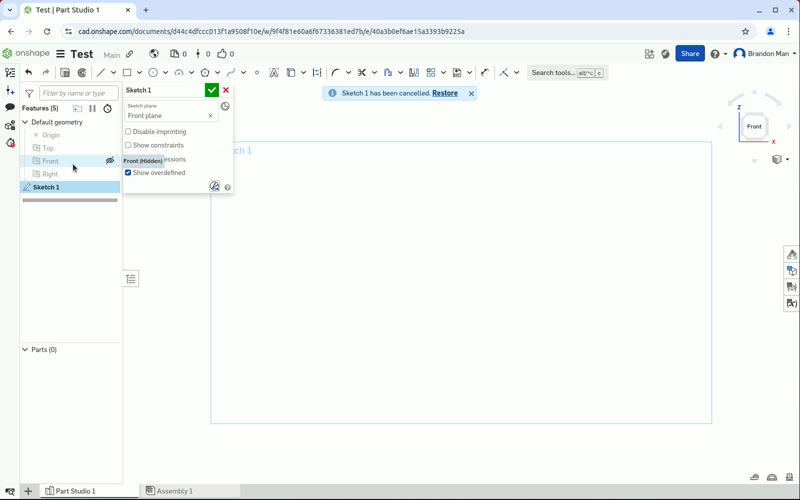
mouse_move(73, 352)
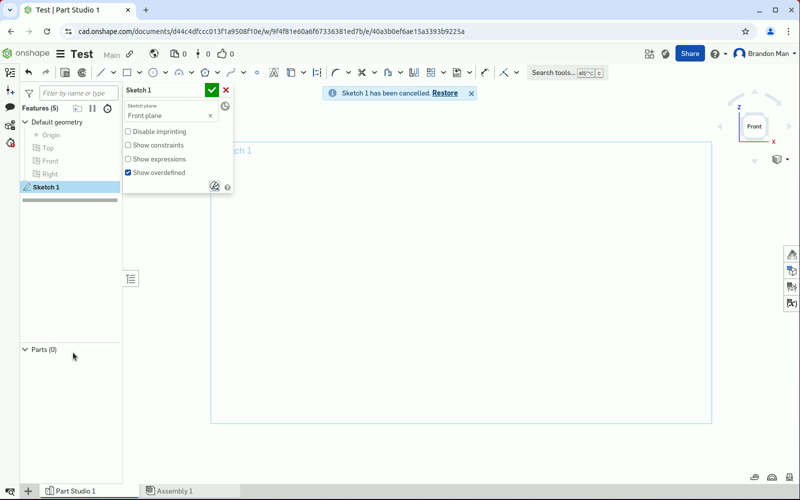
key(y)
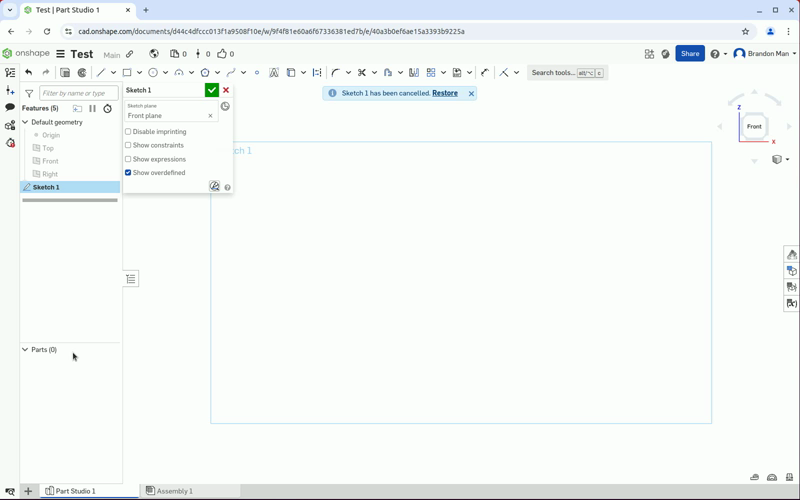
key(c)
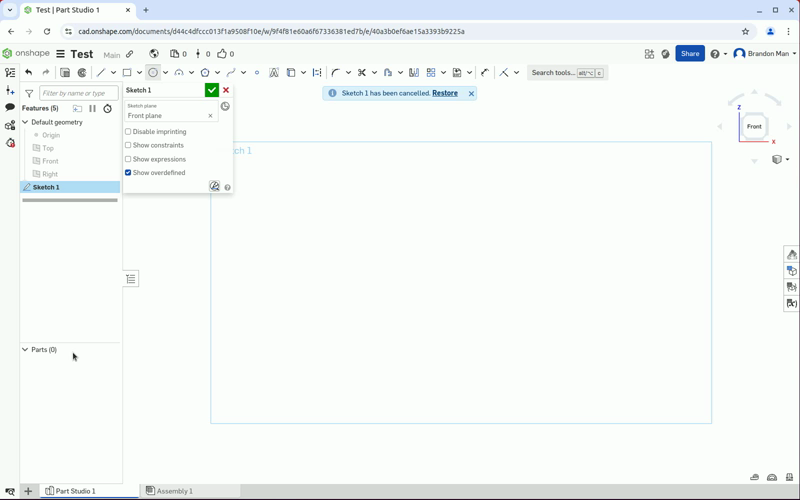
key_down(shift)
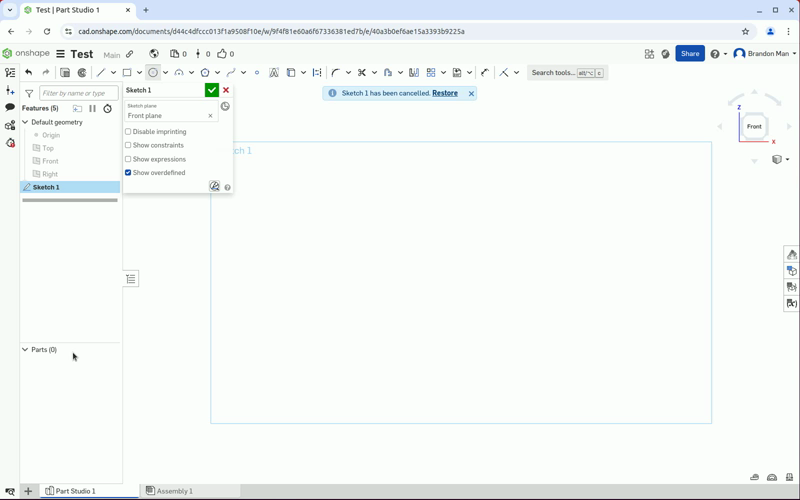
mouse_move(460, 282)
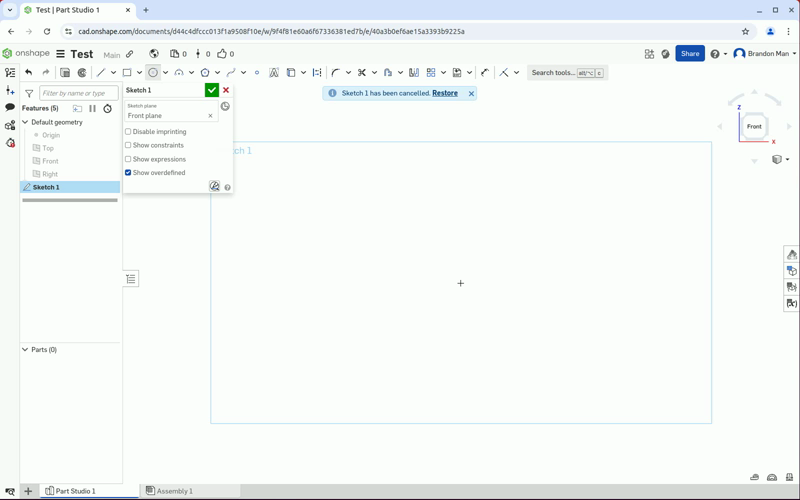
click(460, 282)
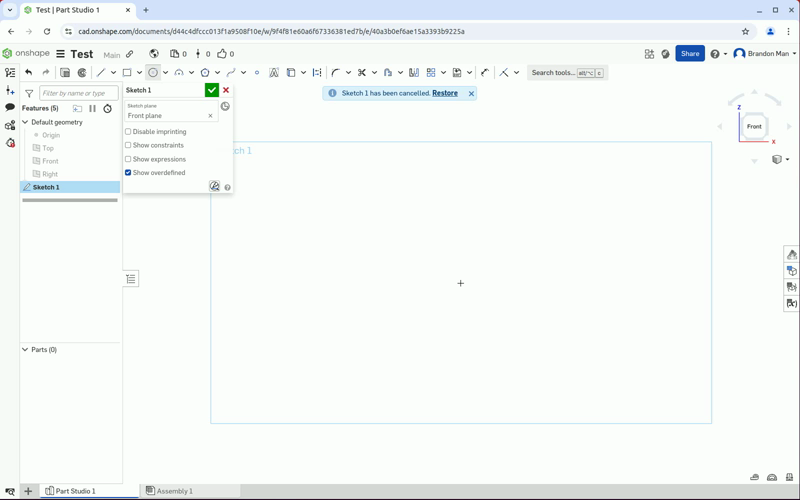
key_up(shift)
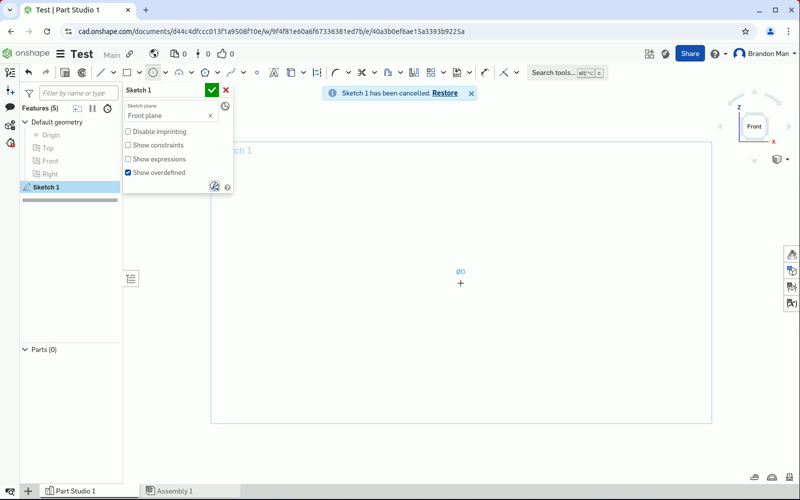
mouse_move(567, 282)
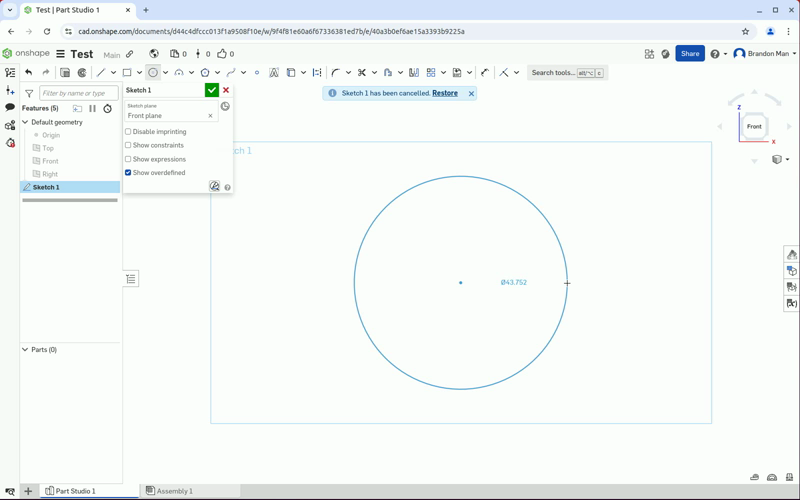
click(567, 282)
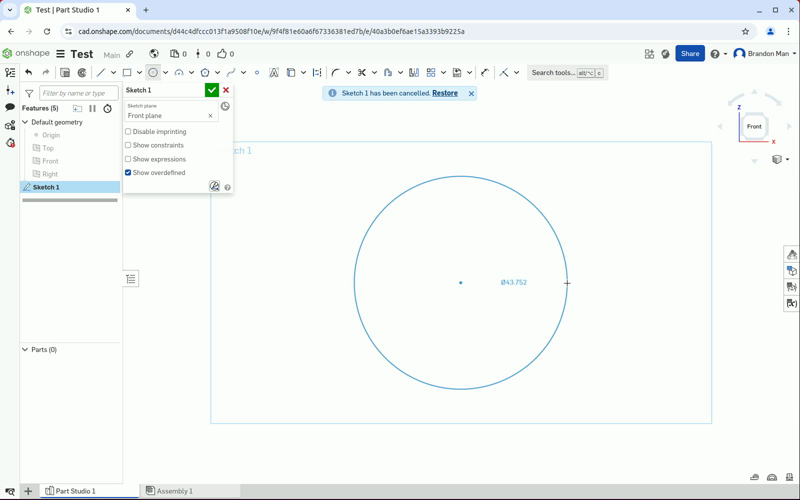
key(esc)
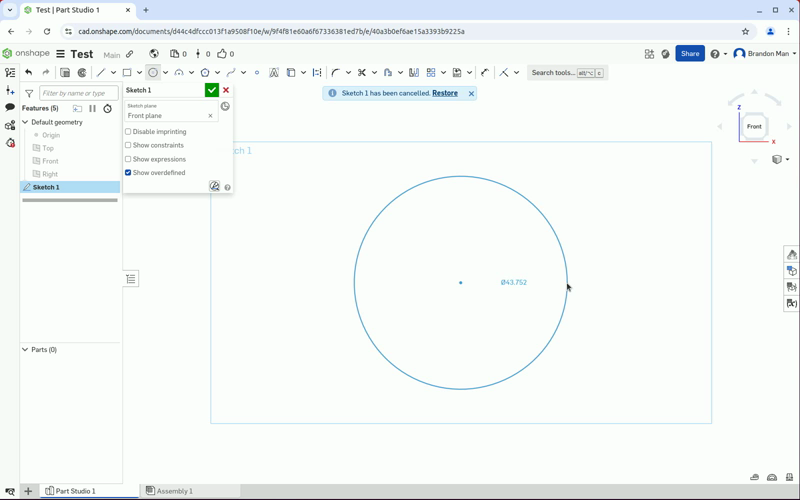
mouse_move(527, 234)
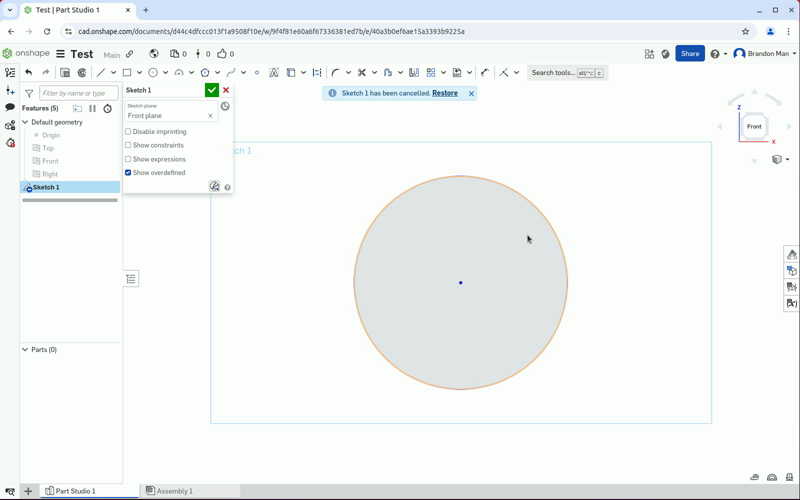
click(527, 234)
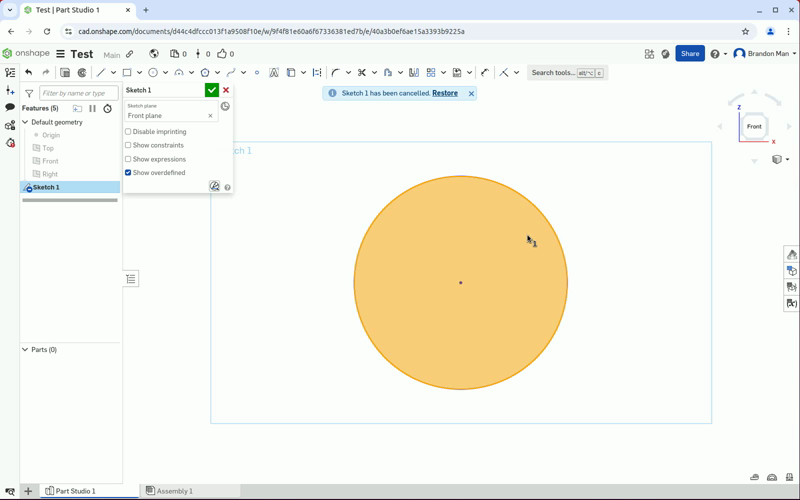
mouse_move(73, 352)
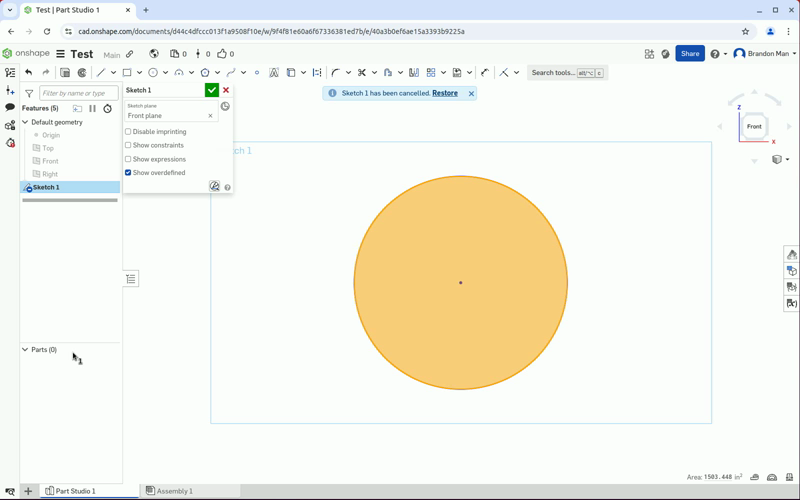
key(shift+y)
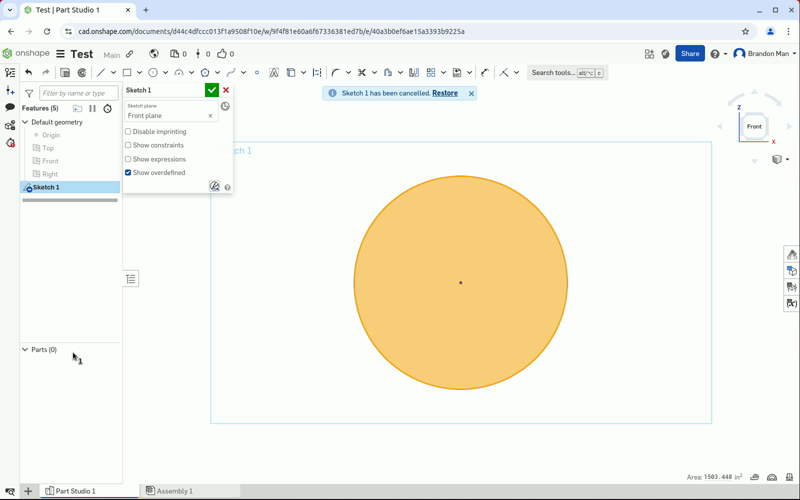
key(shift+e)
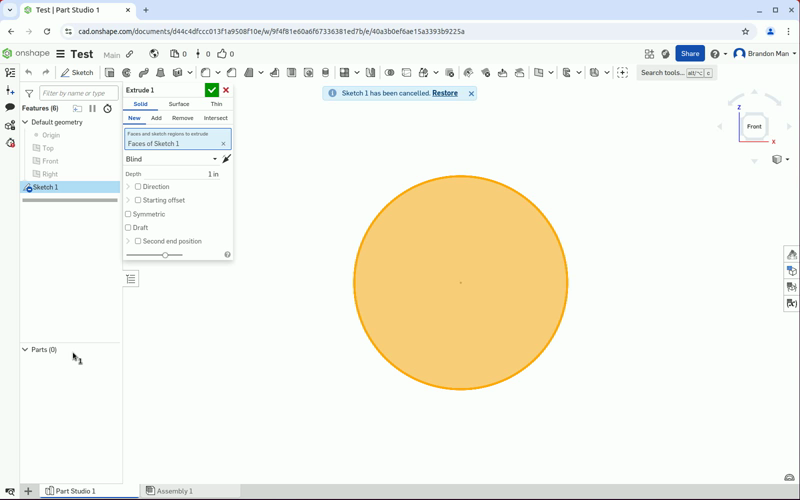
mouse_move(143, 106)
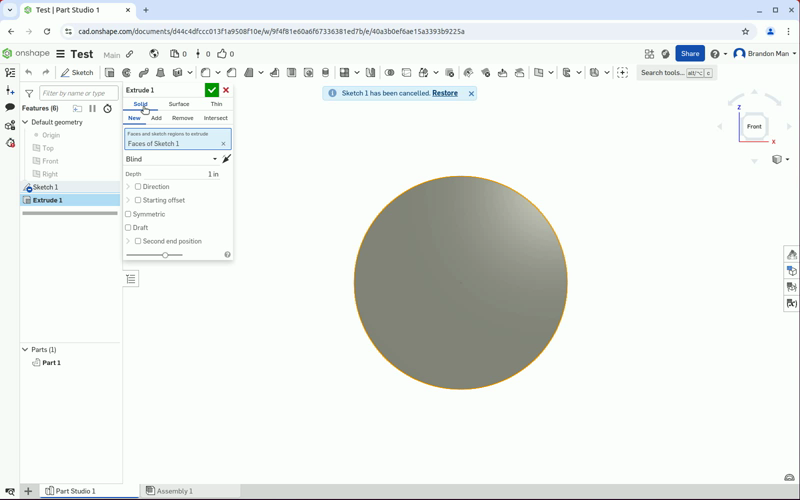
click(143, 106)
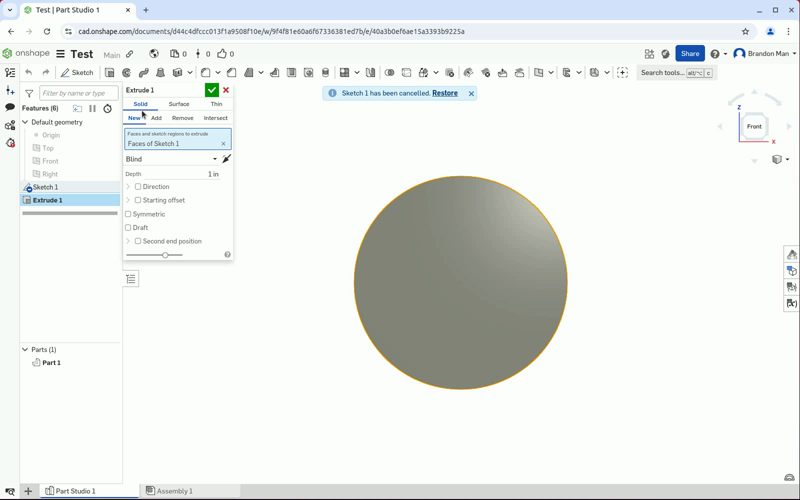
mouse_move(137, 120)
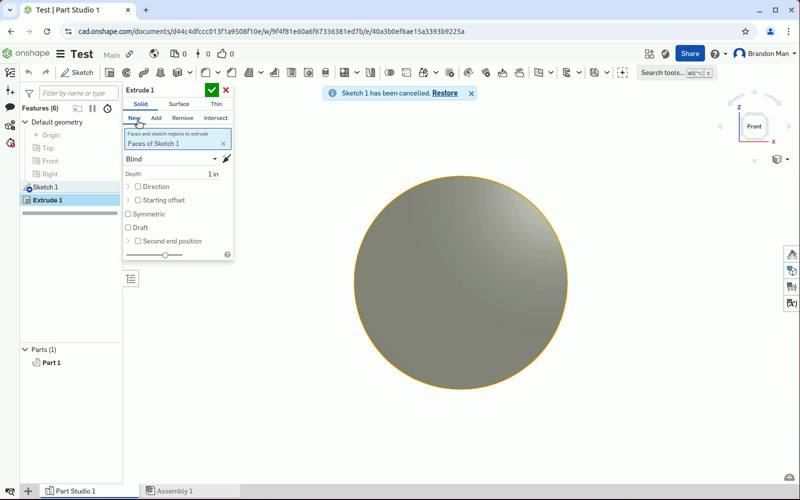
click(137, 120)
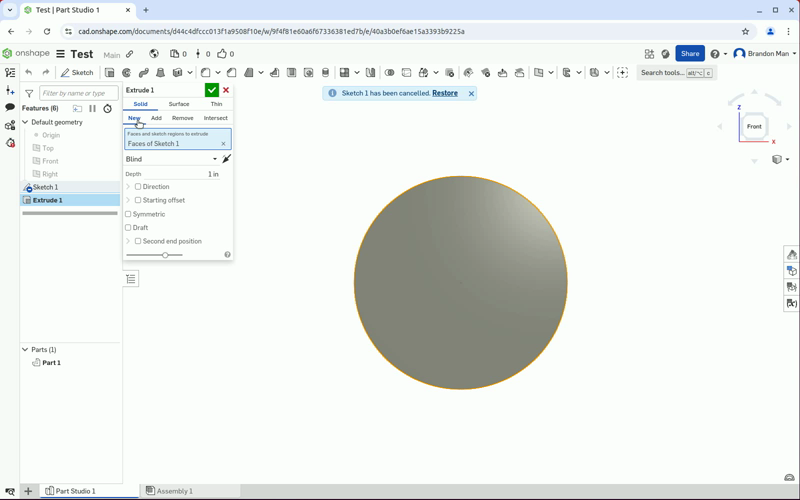
key(tab, 4)
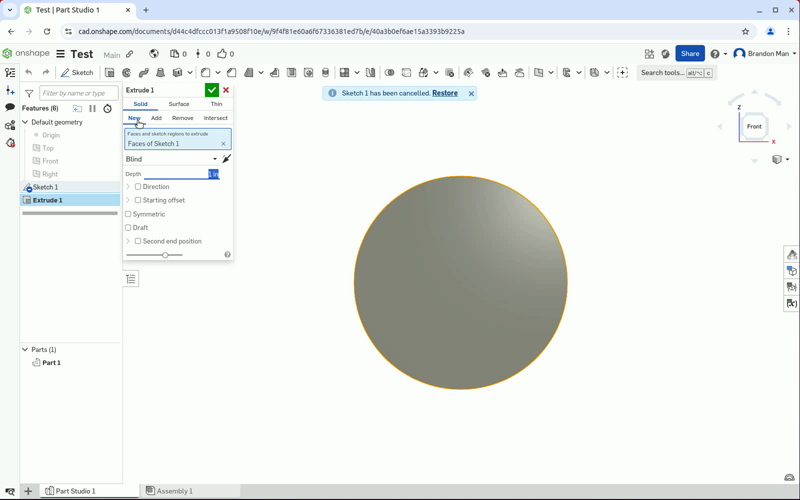
text(2.648)
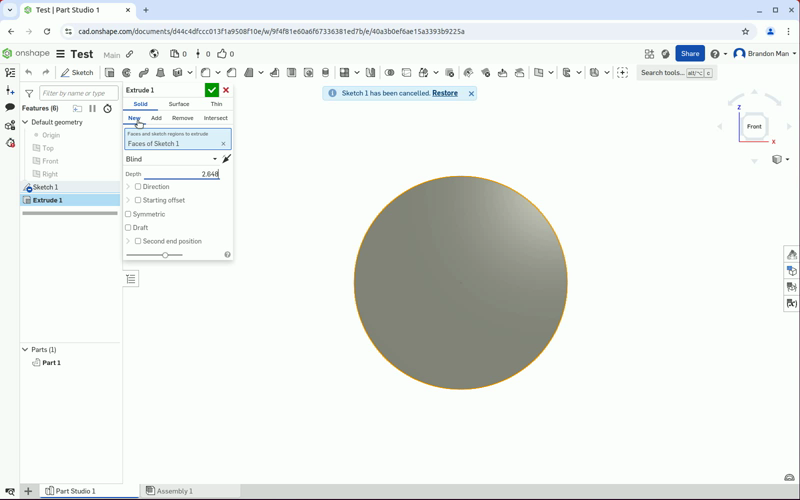
key(enter)
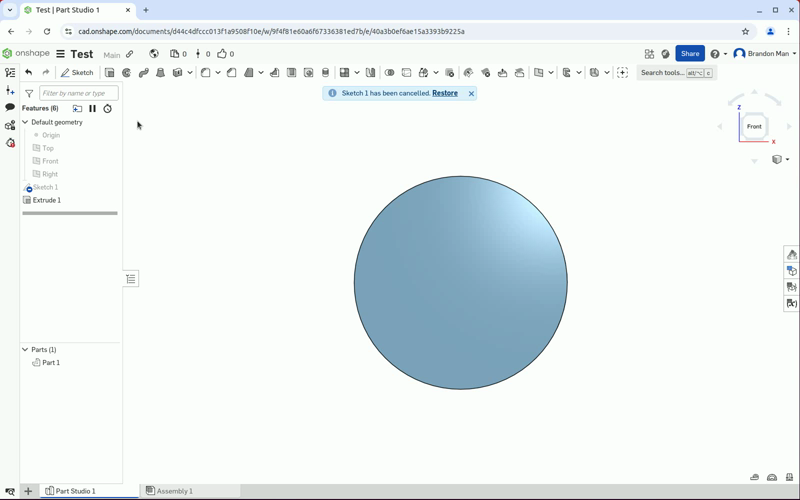
key(shift+h)
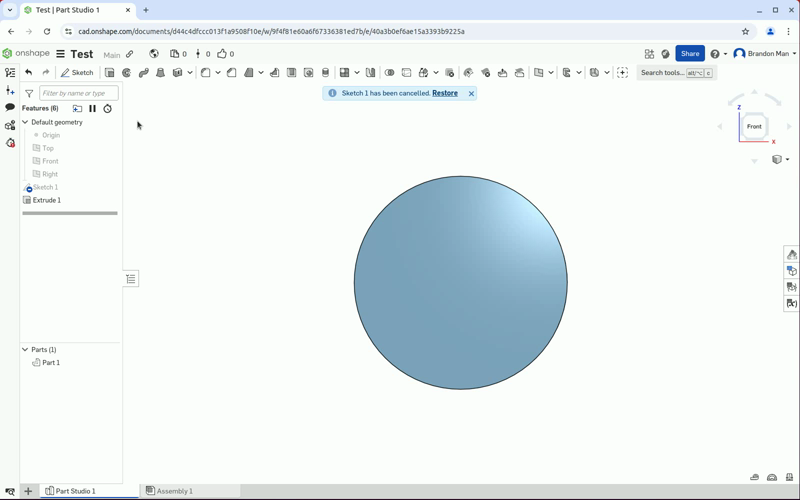
key(shift+h)
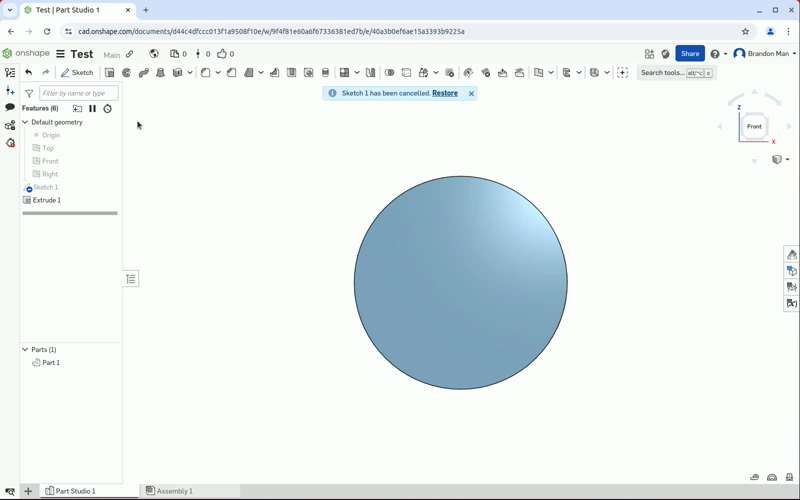
mouse_move(73, 189)
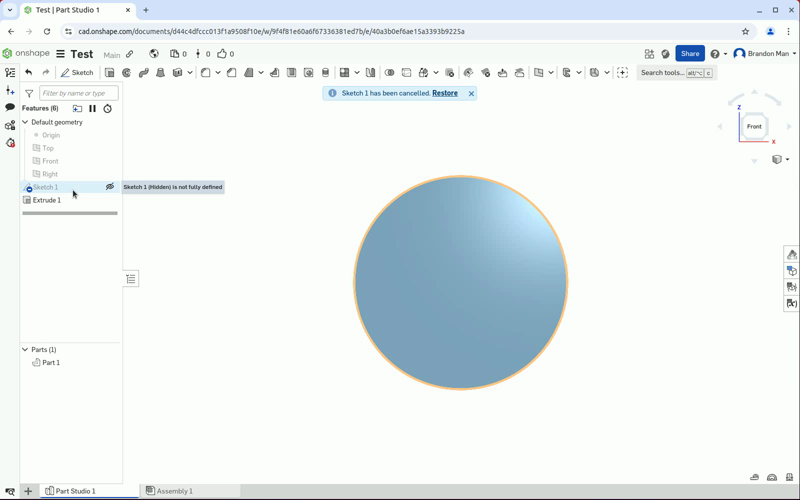
click(73, 189)
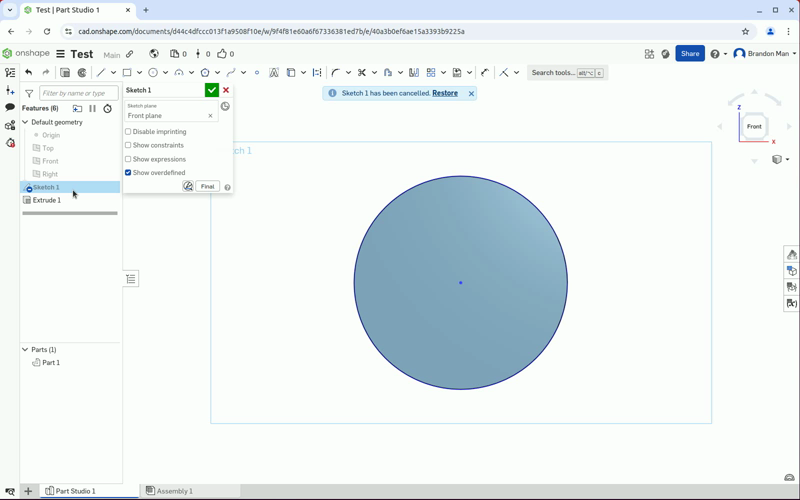
mouse_move(229, 92)
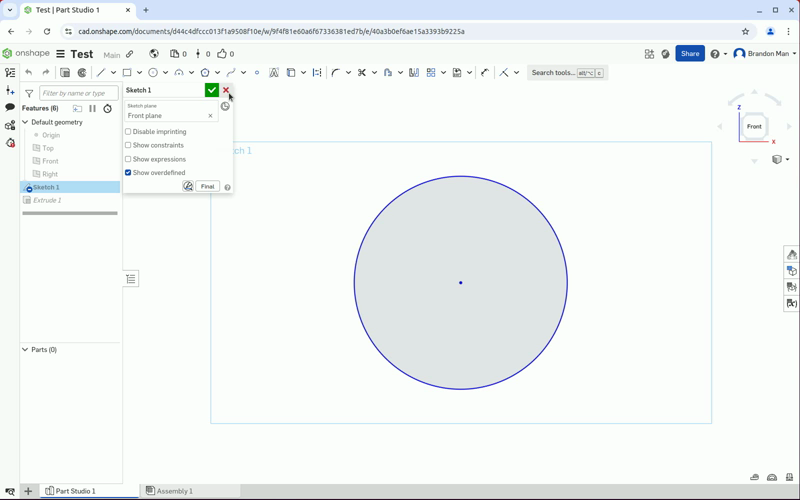
click(229, 92)
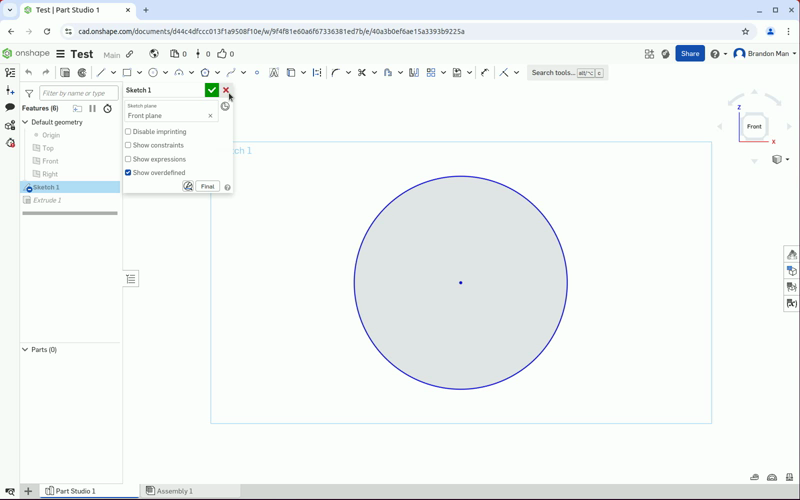
key(shift+s)
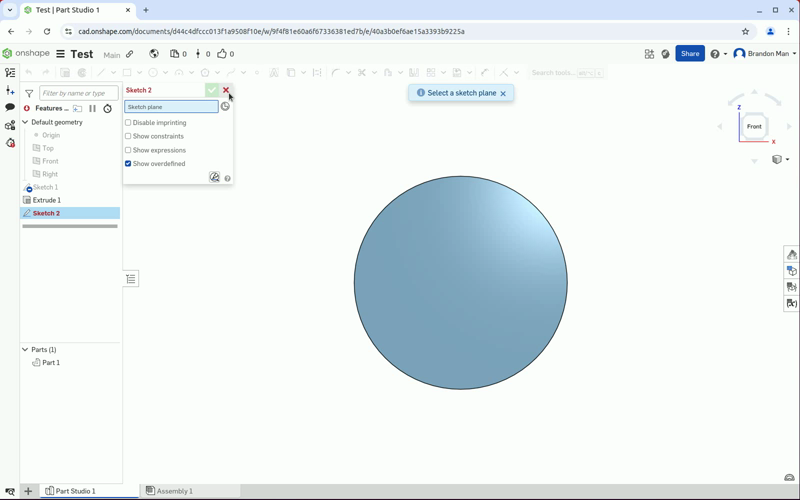
mouse_move(73, 163)
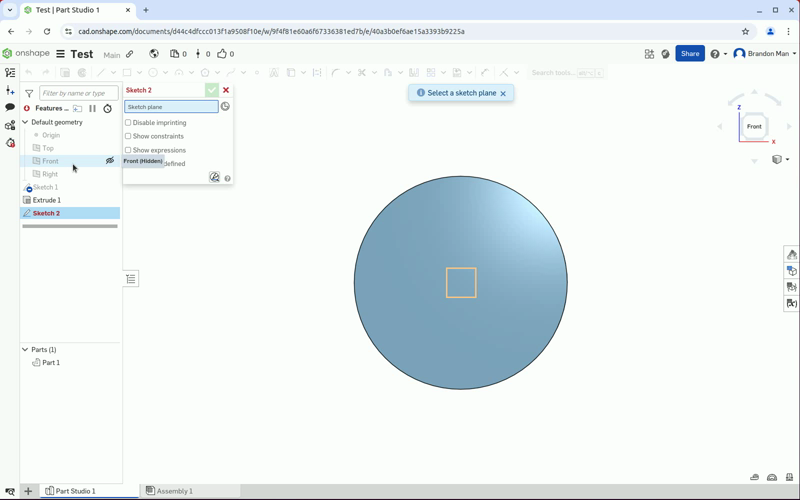
click(73, 163)
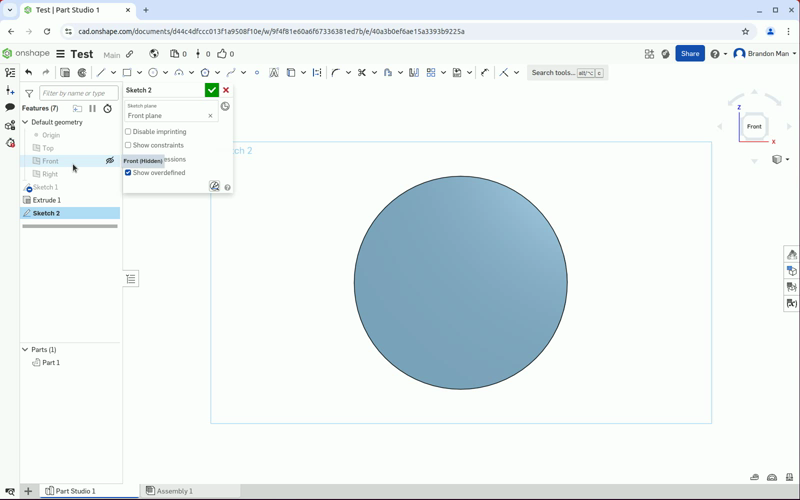
mouse_move(73, 352)
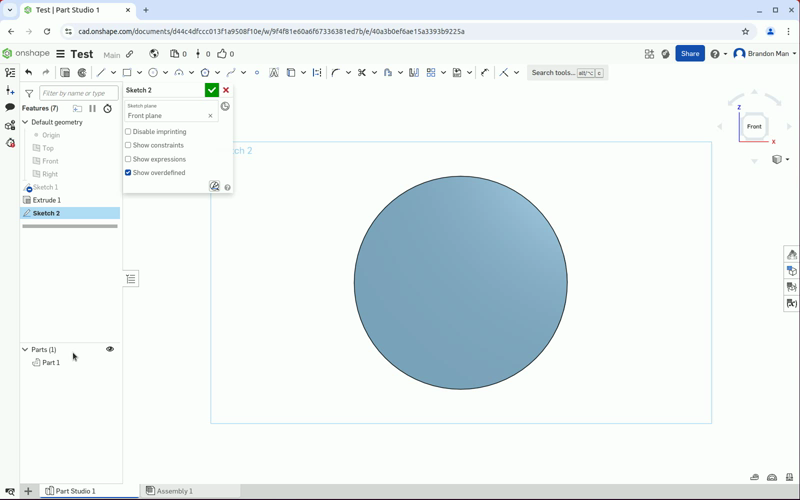
key(y)
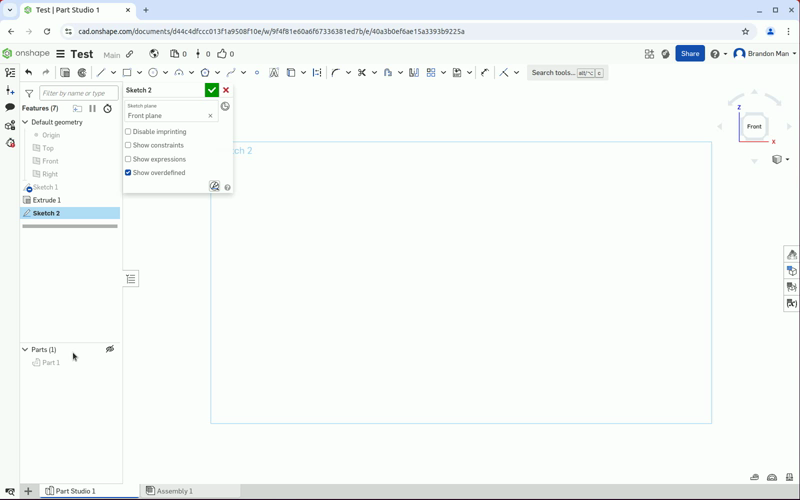
key(c)
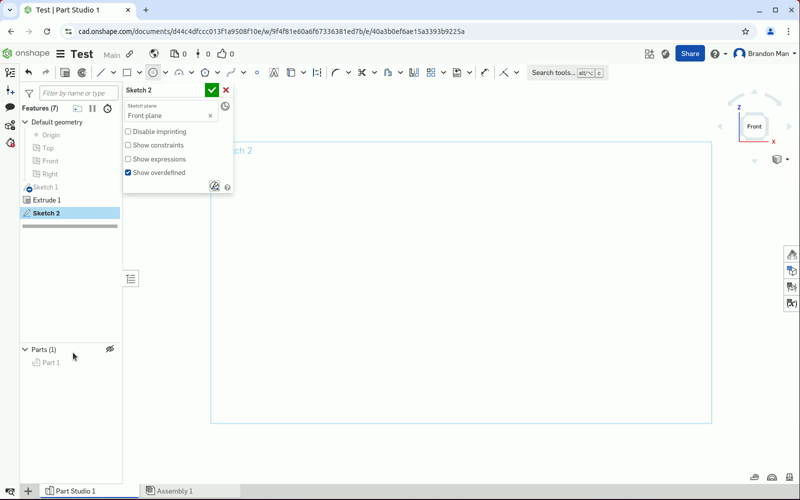
key_down(shift)
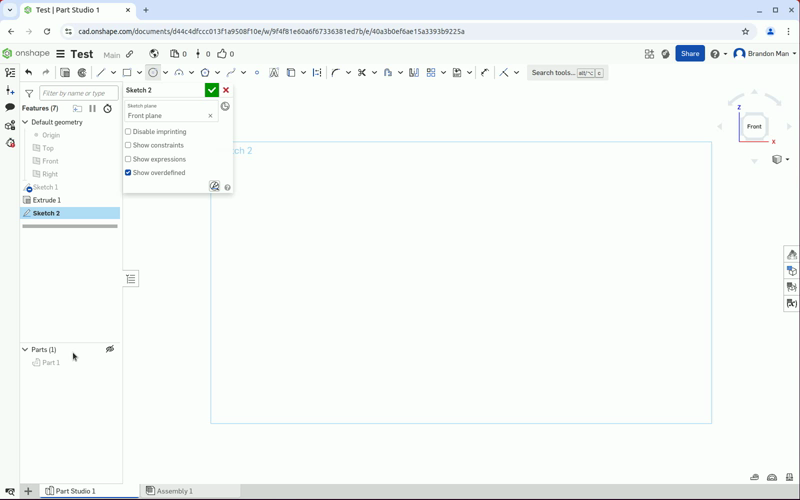
mouse_move(461, 282)
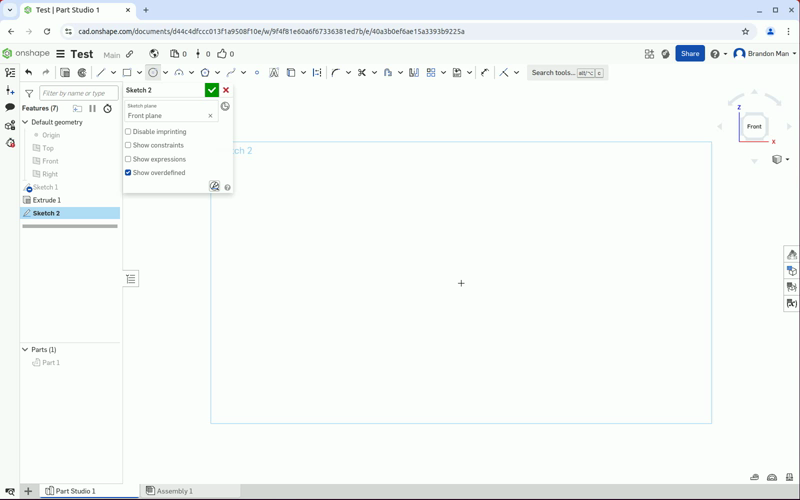
click(461, 282)
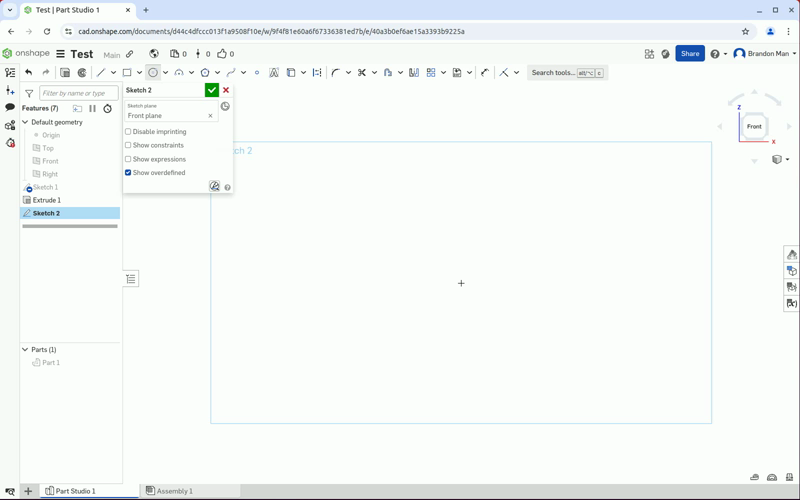
key_up(shift)
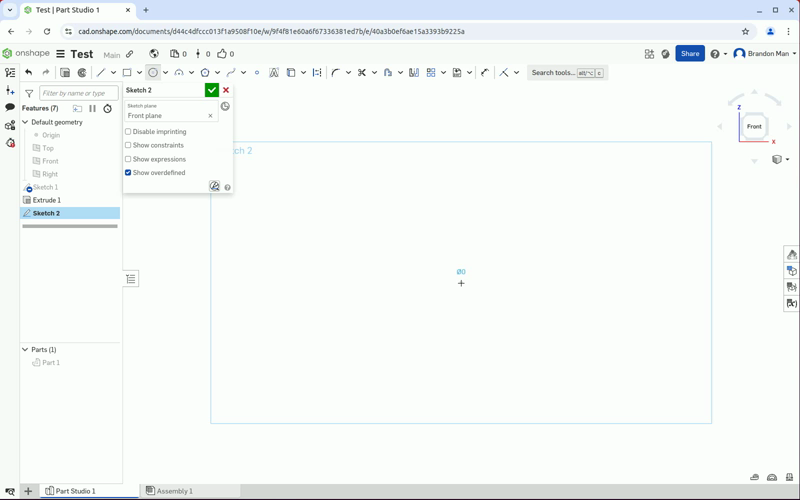
mouse_move(574, 282)
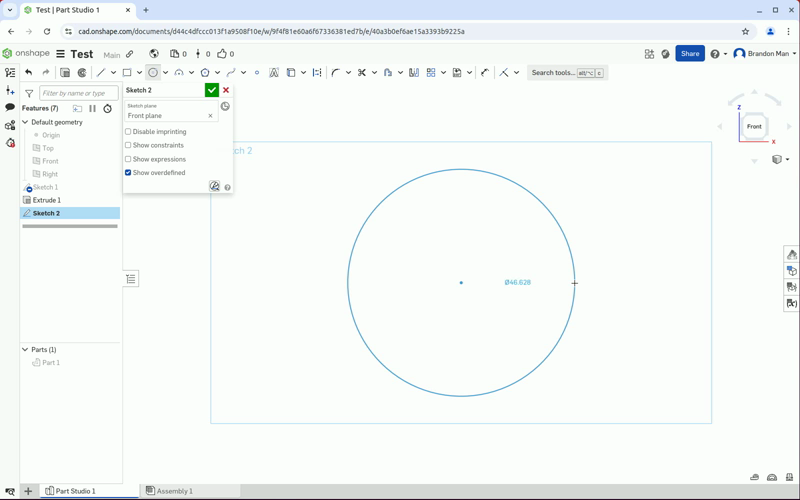
click(574, 282)
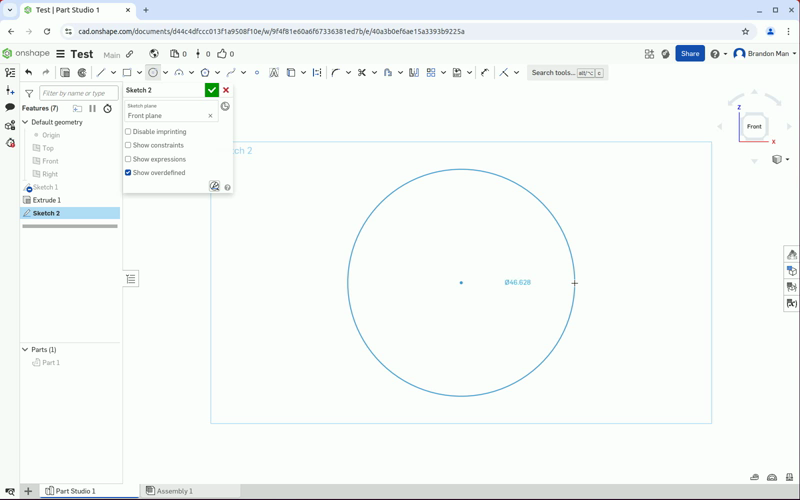
key(esc)
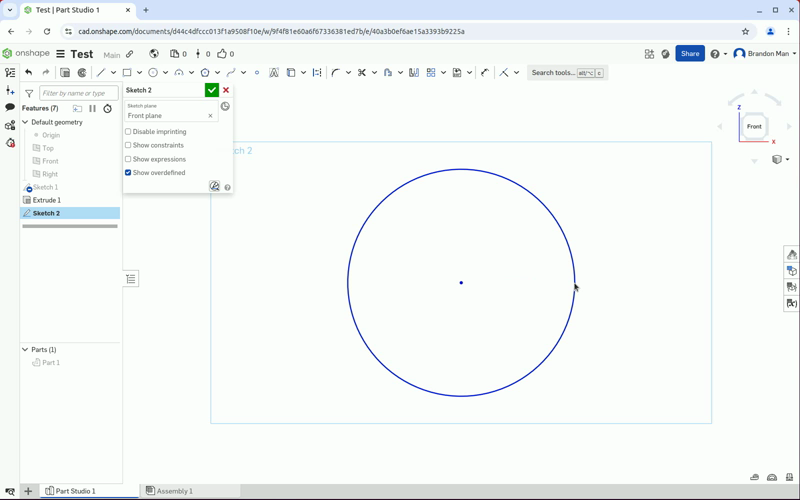
key(c)
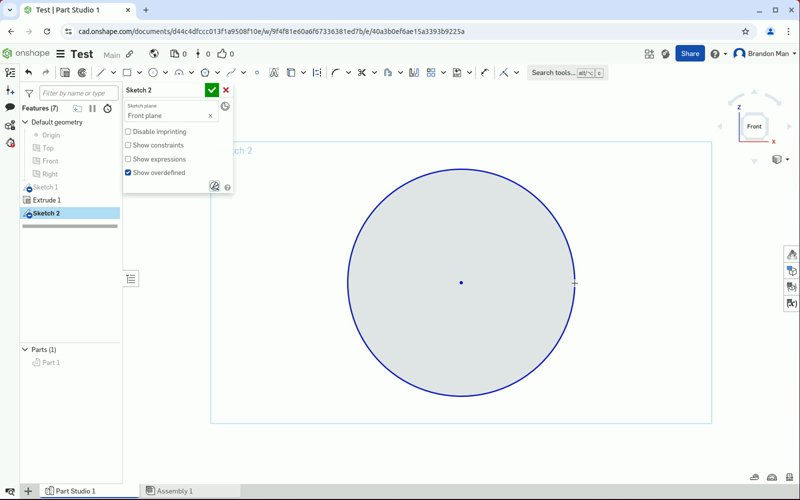
key_down(shift)
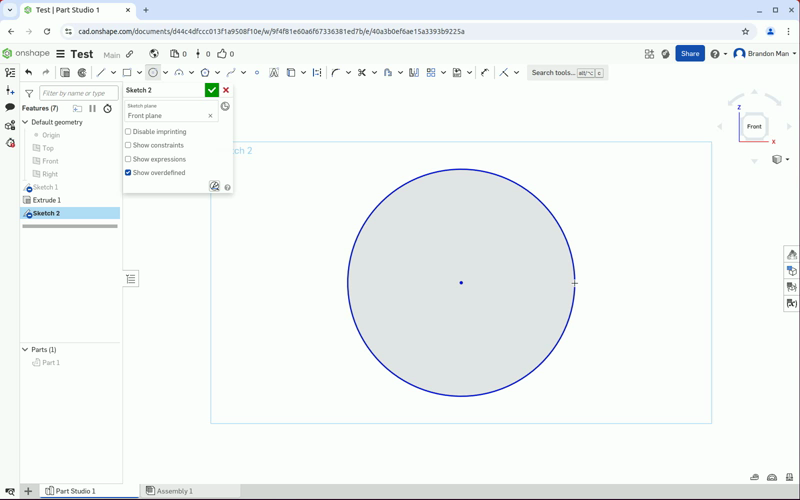
mouse_move(461, 282)
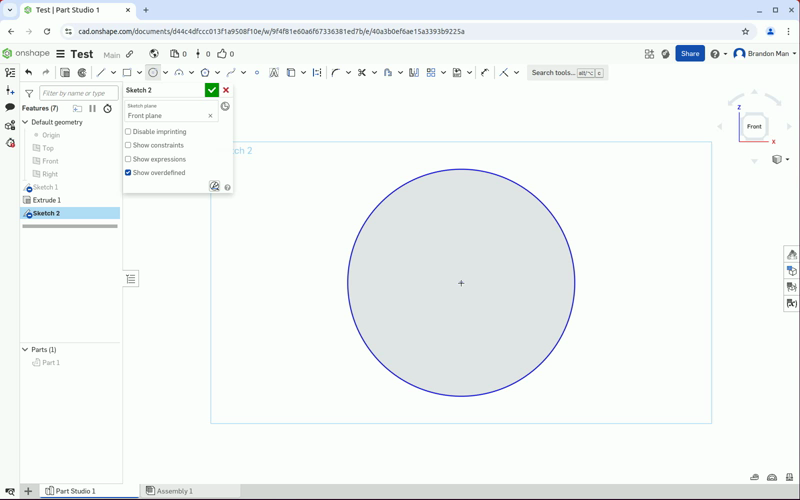
click(461, 282)
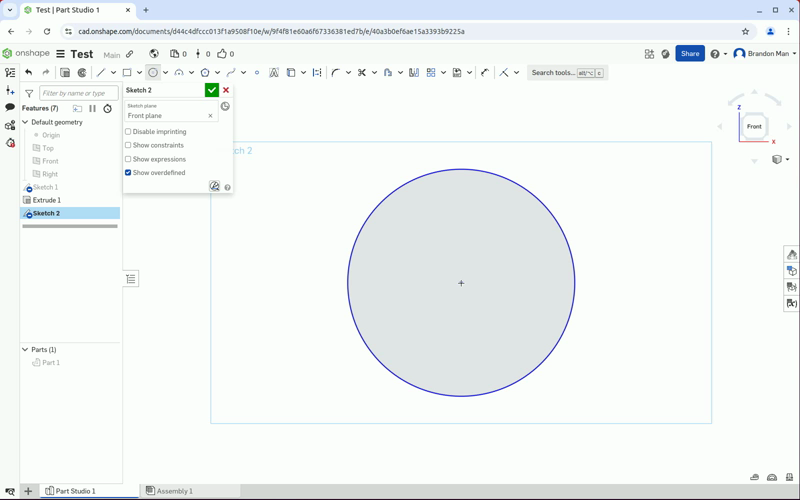
key_up(shift)
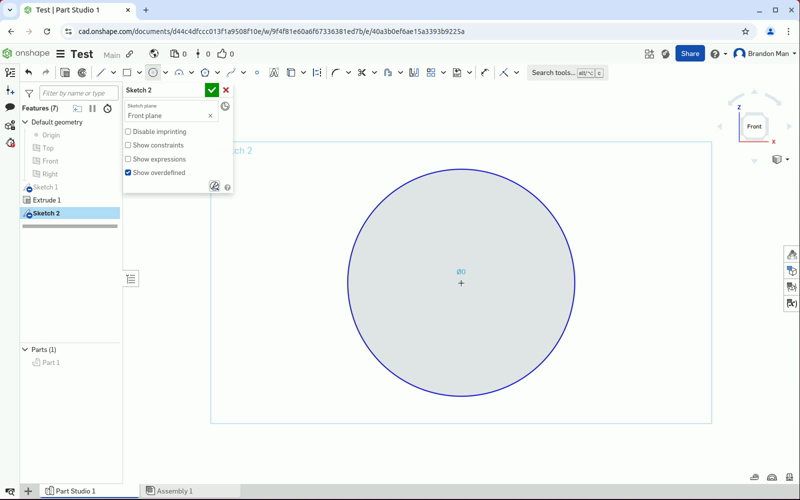
mouse_move(567, 282)
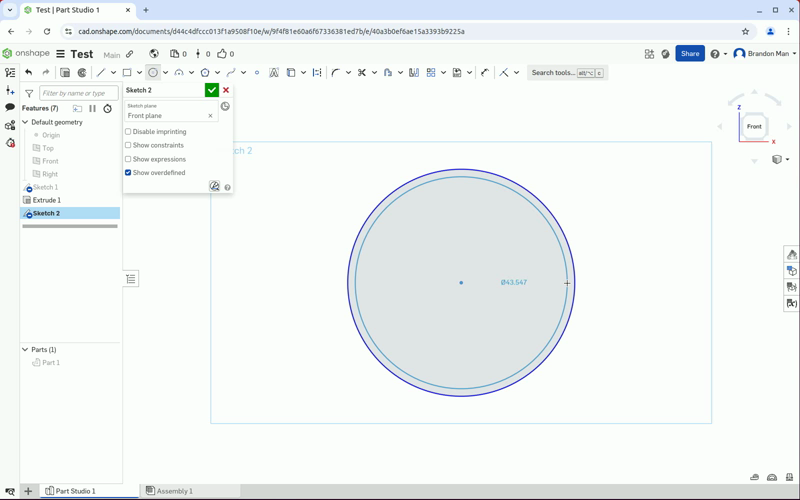
click(567, 282)
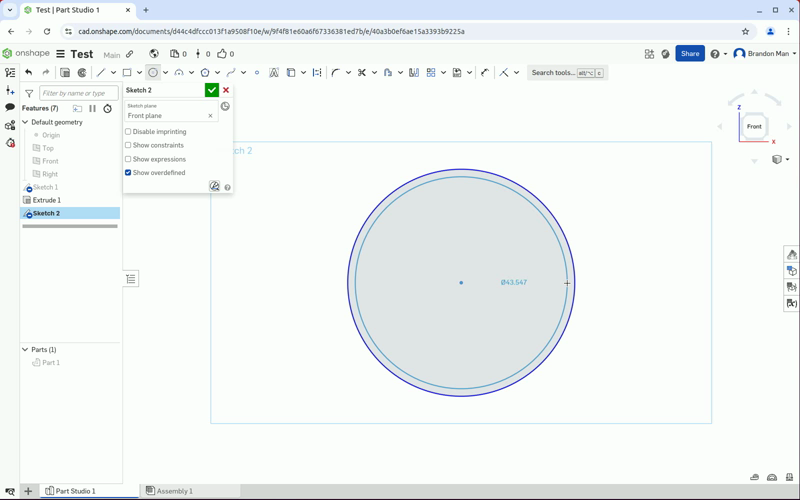
key(esc)
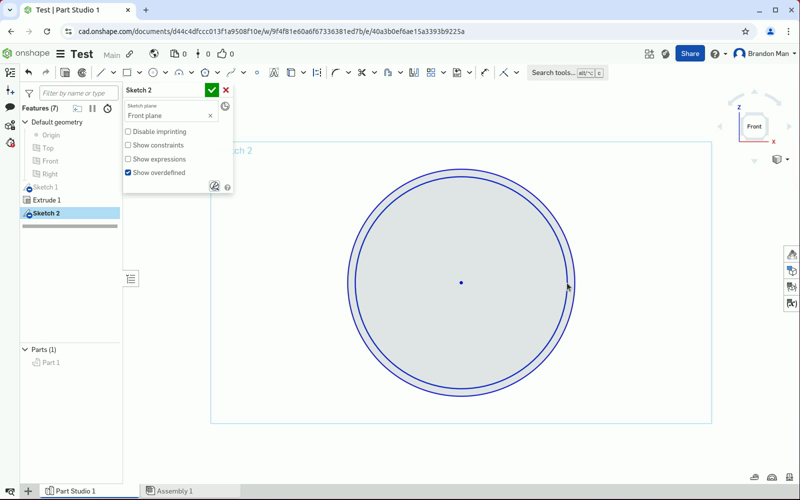
mouse_move(569, 263)
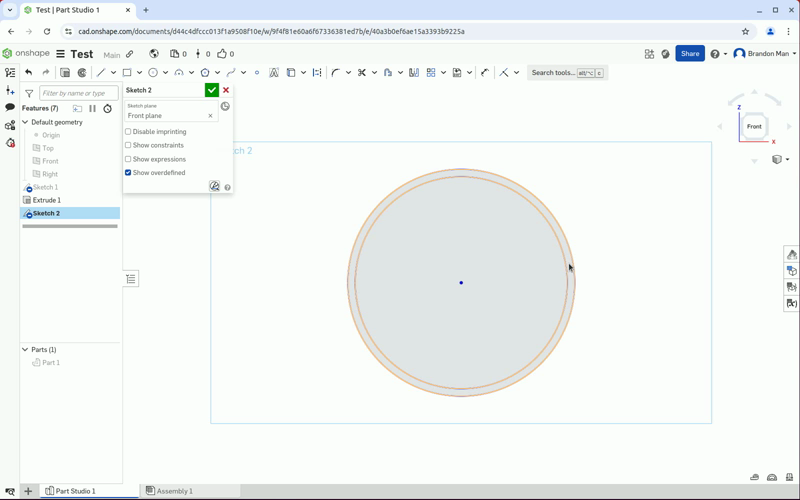
click(569, 263)
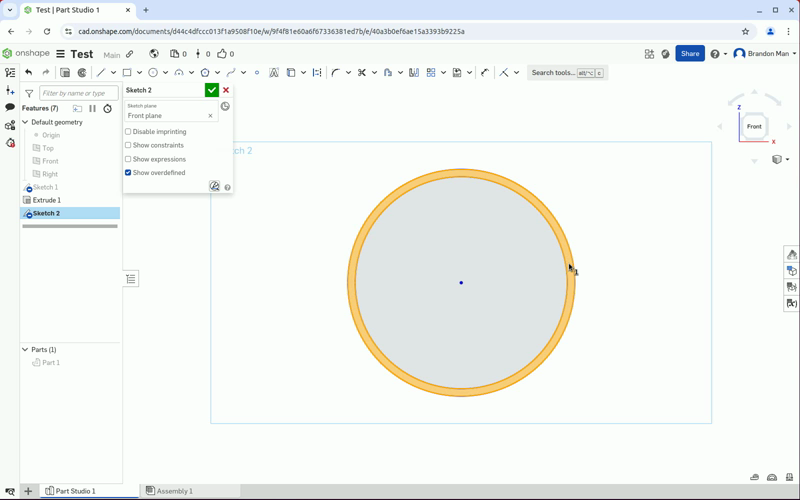
mouse_move(73, 352)
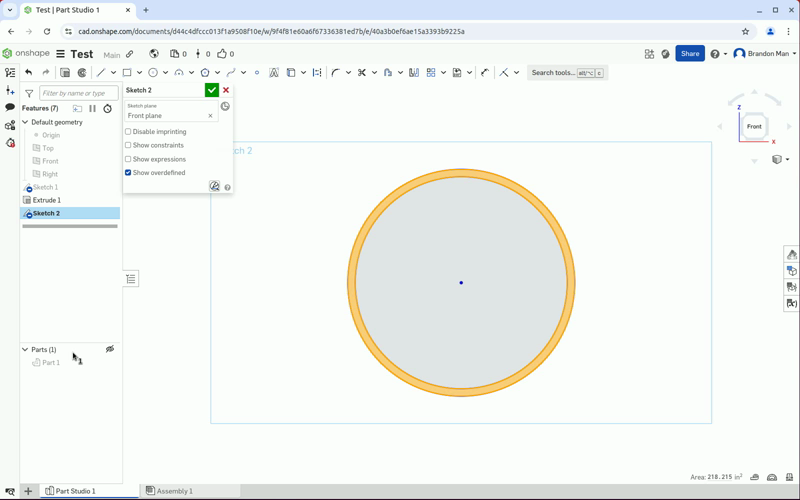
key(shift+y)
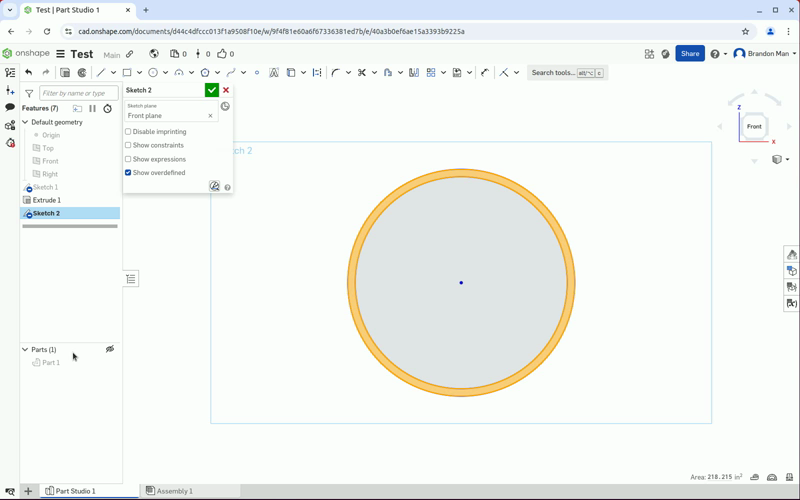
key(shift+e)
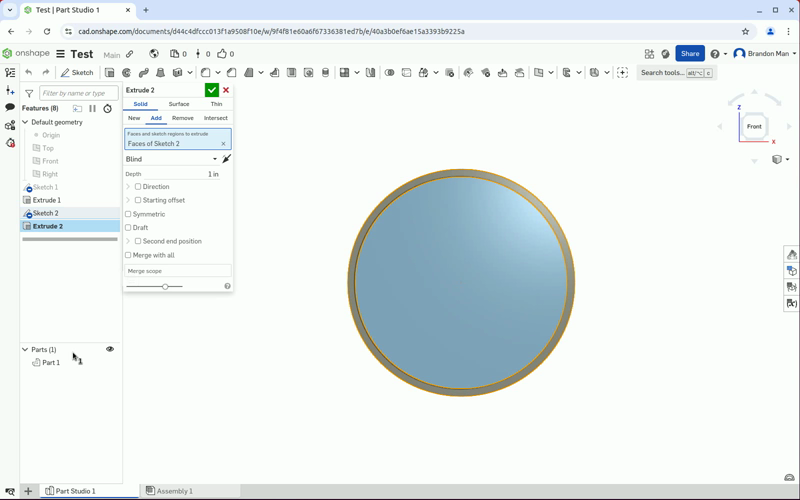
mouse_move(143, 106)
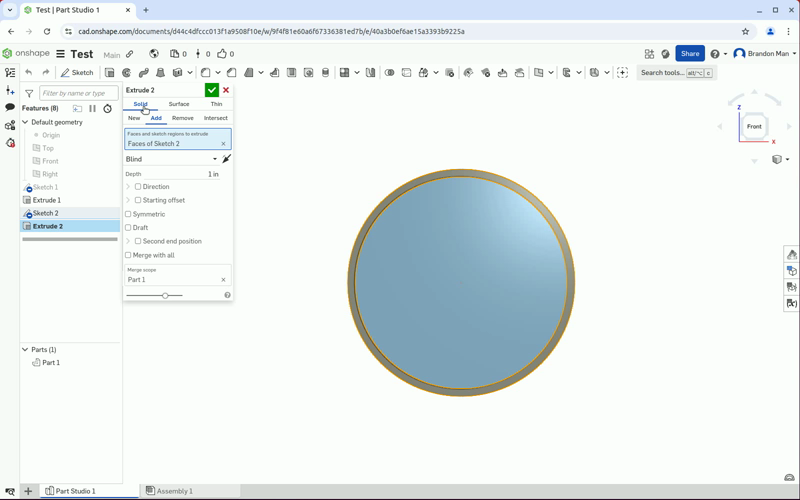
click(143, 106)
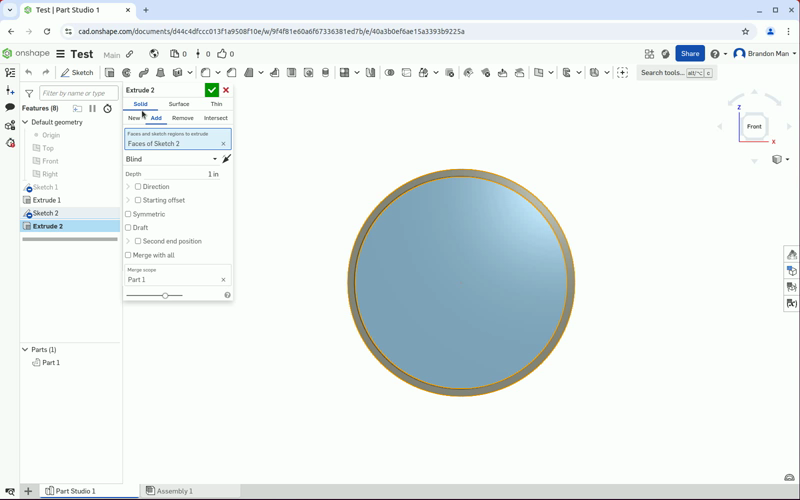
mouse_move(137, 120)
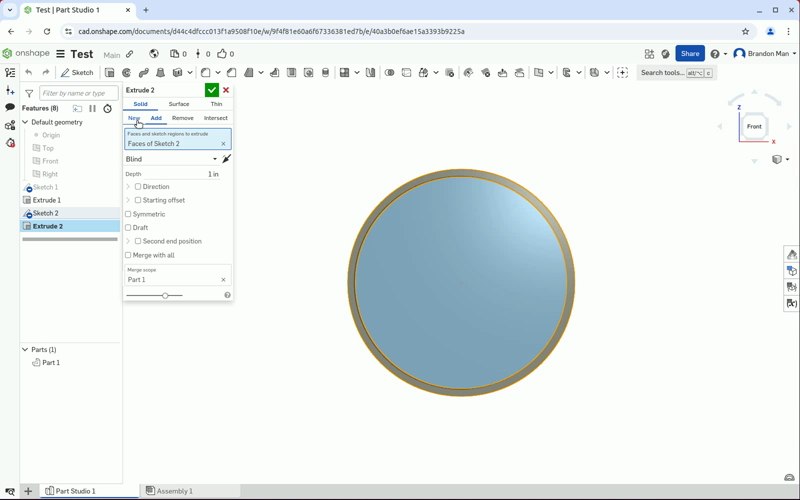
click(137, 120)
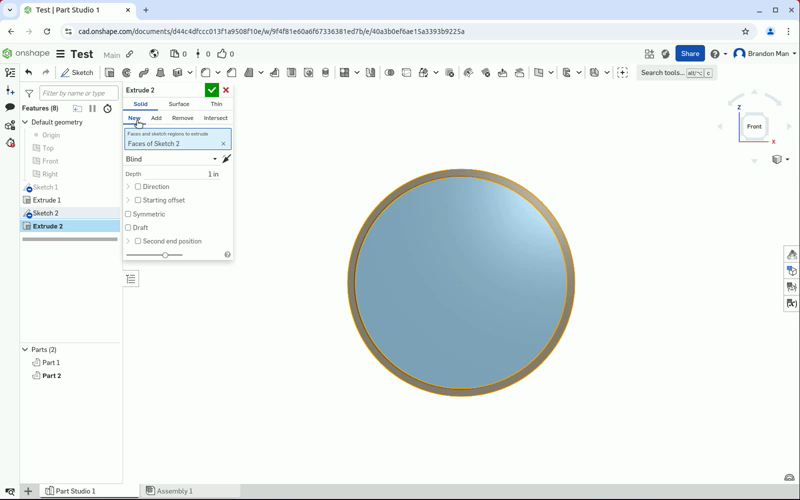
key(tab, 4)
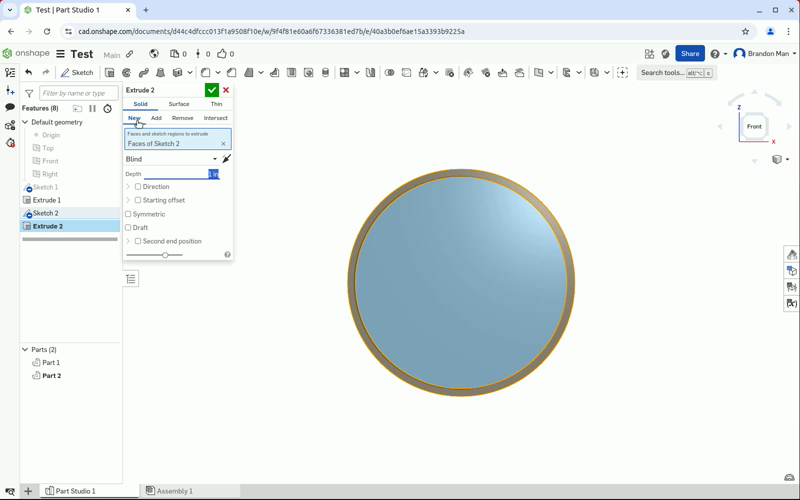
text(2.648)
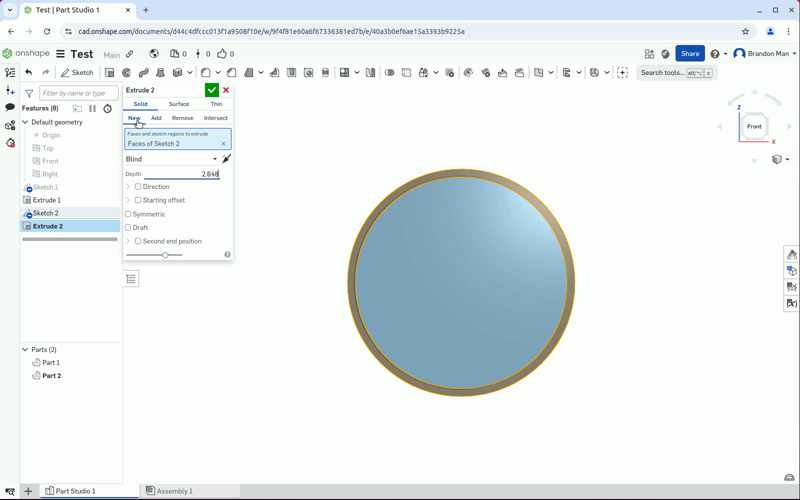
key(enter)
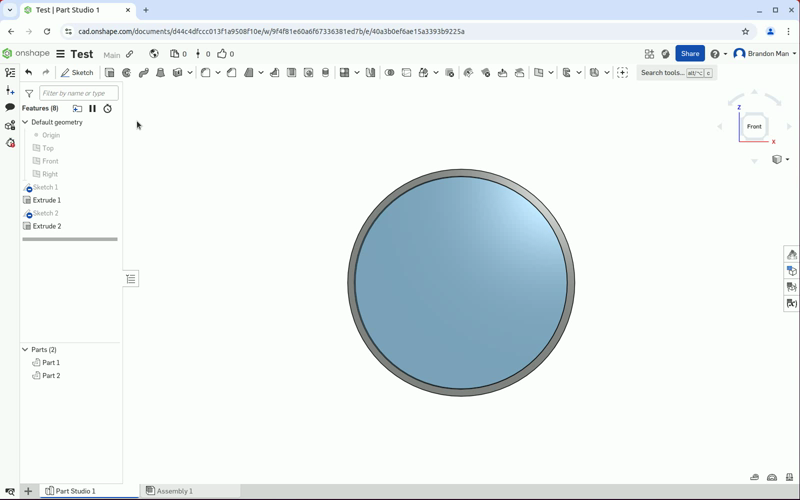
key(shift+h)
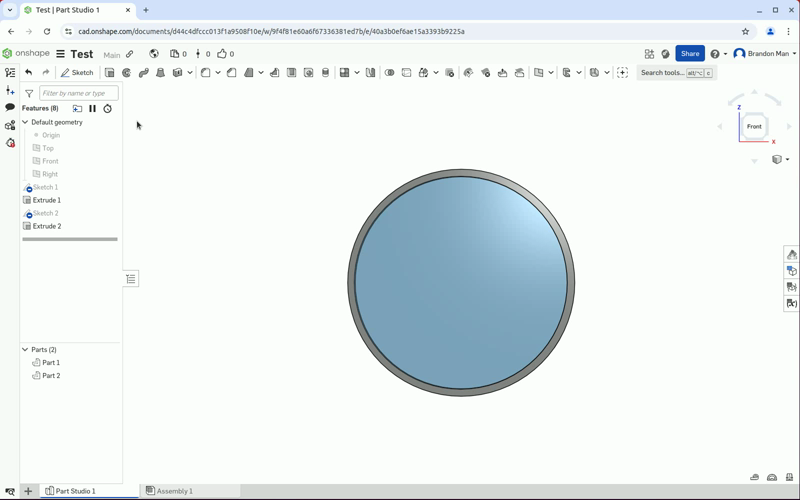
key(shift+h)
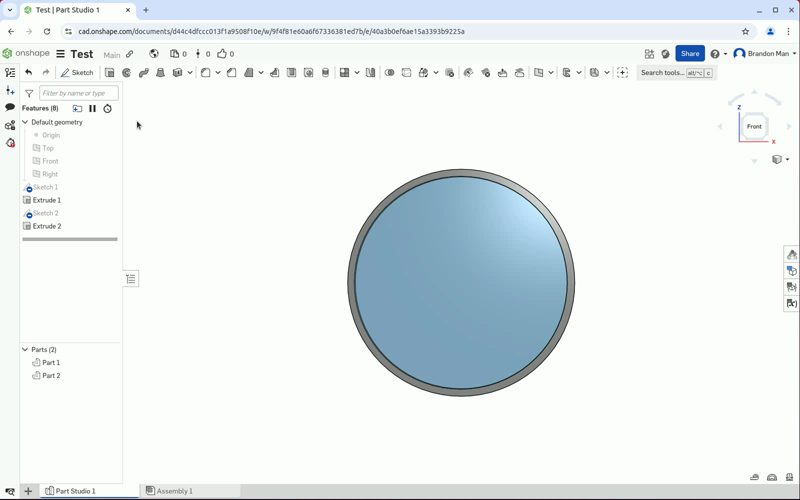
mouse_move(73, 189)
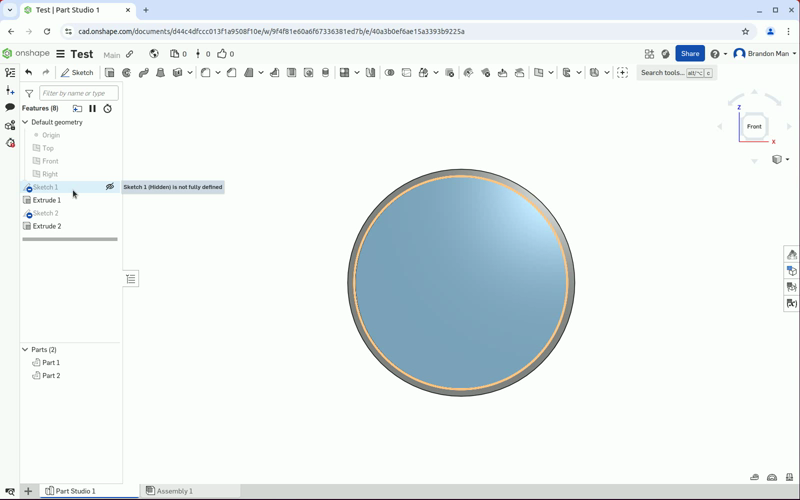
click(73, 189)
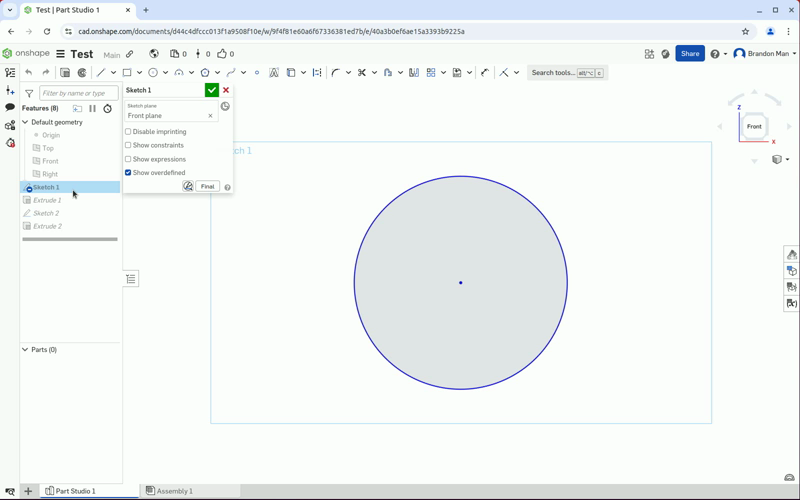
mouse_move(229, 92)
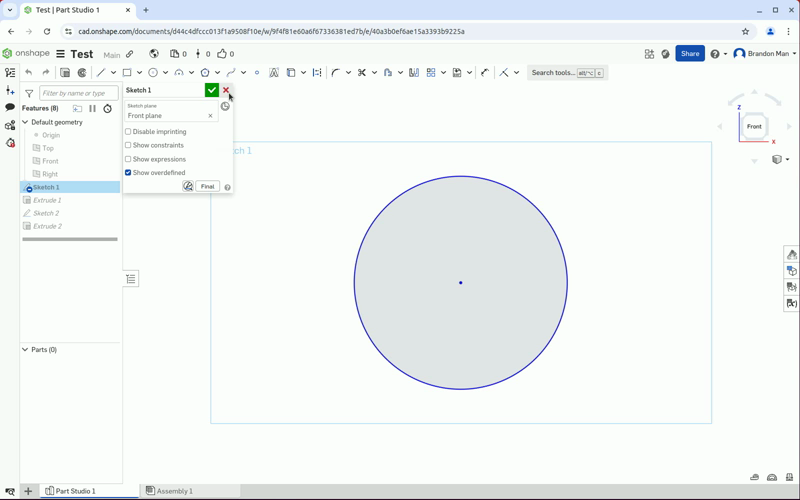
click(229, 92)
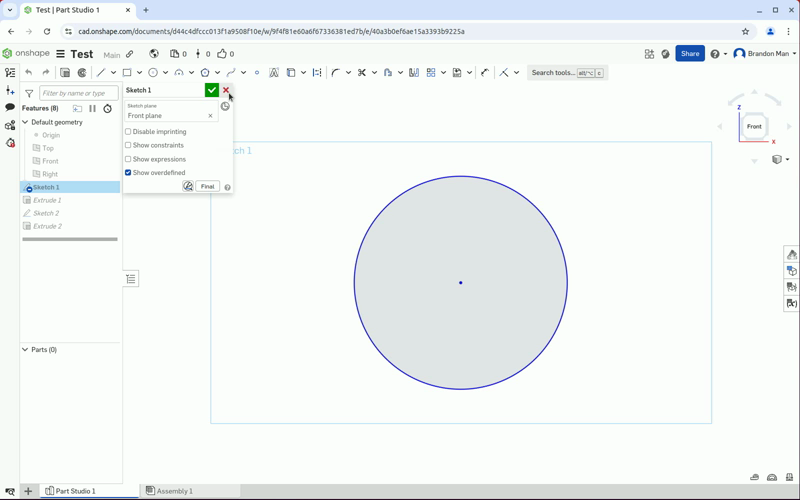
key(shift+s)
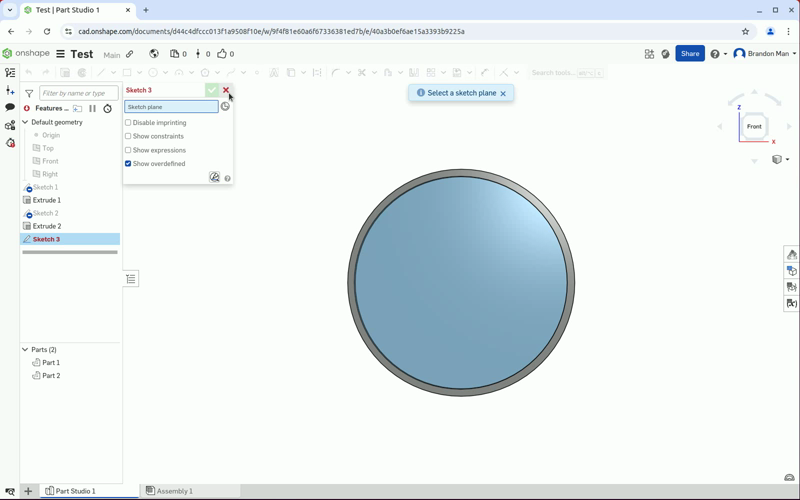
mouse_move(73, 163)
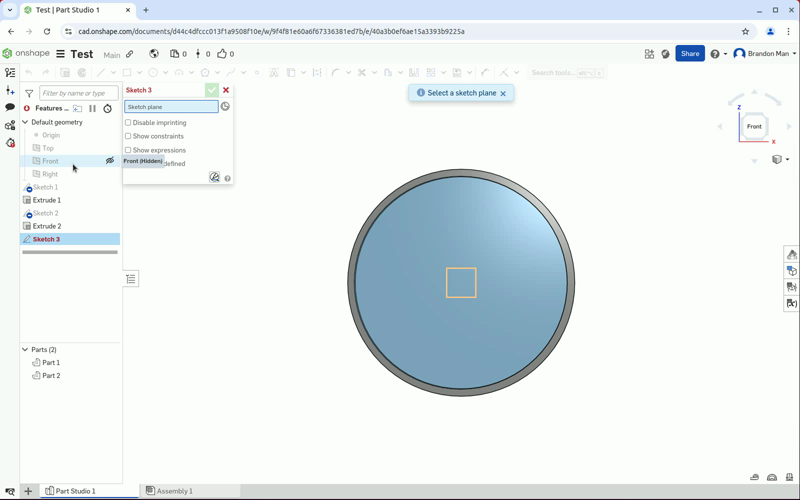
click(73, 163)
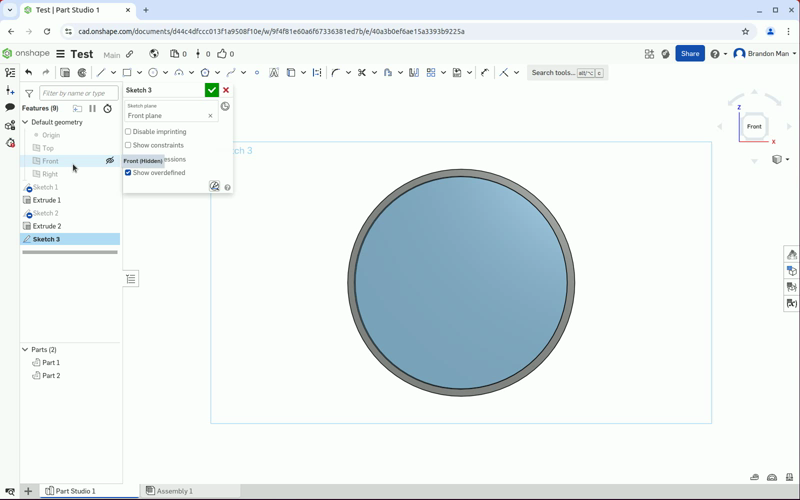
mouse_move(73, 352)
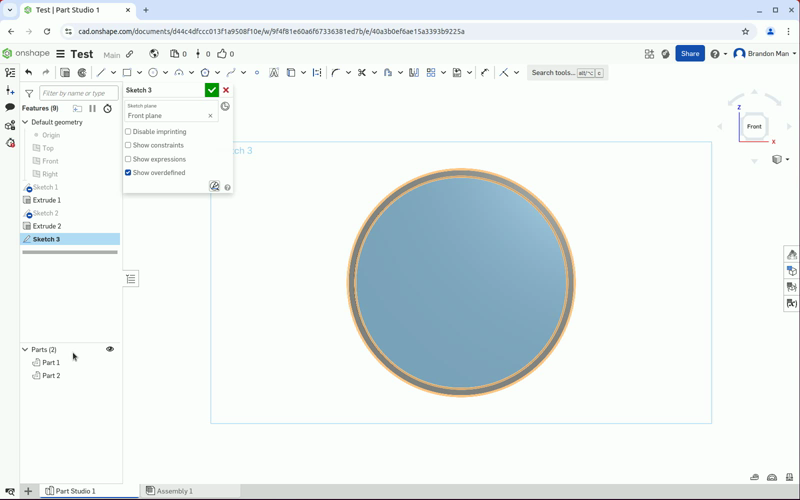
key(y)
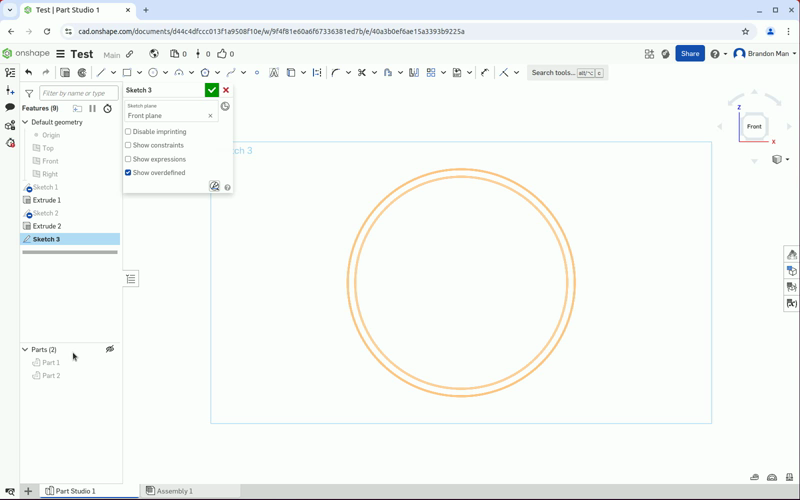
key(c)
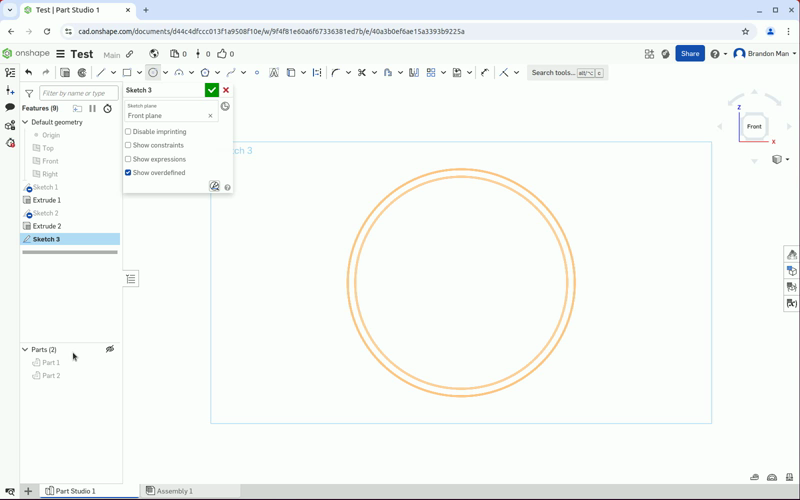
key_down(shift)
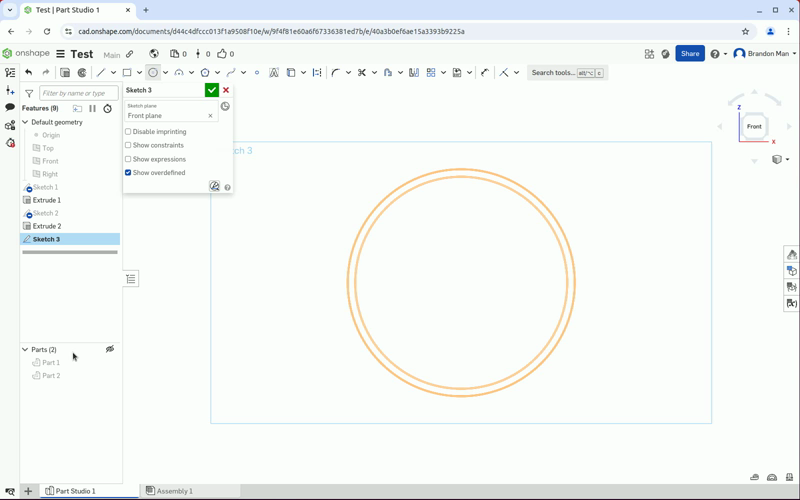
mouse_move(461, 282)
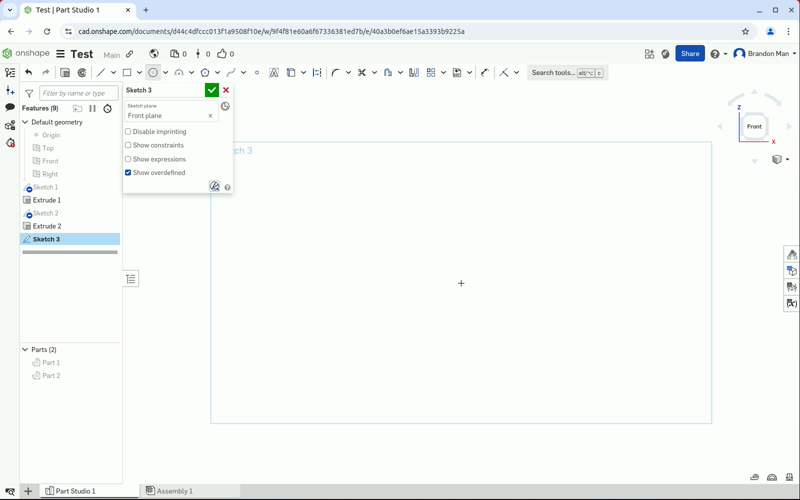
click(461, 282)
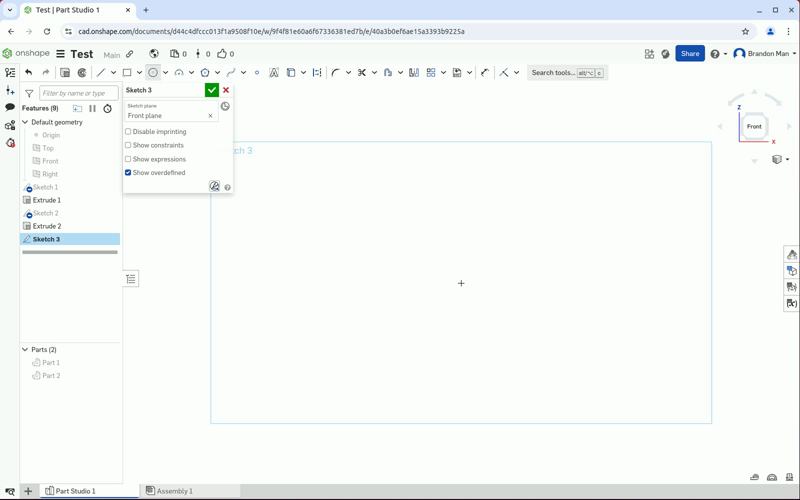
key_up(shift)
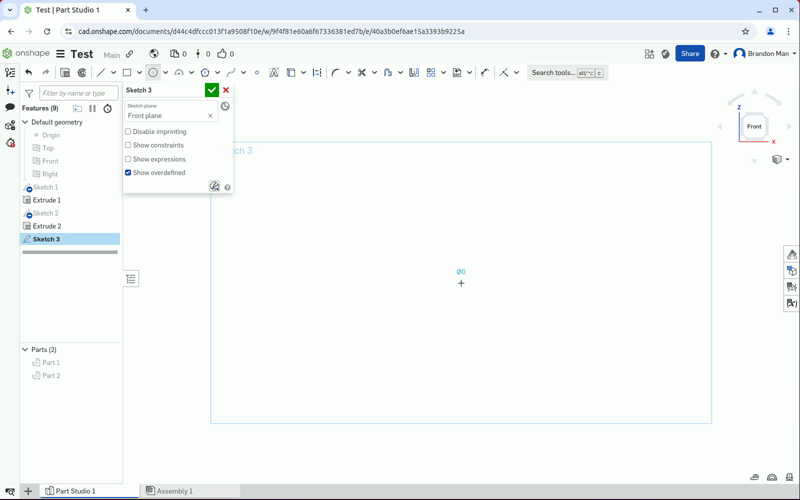
mouse_move(574, 282)
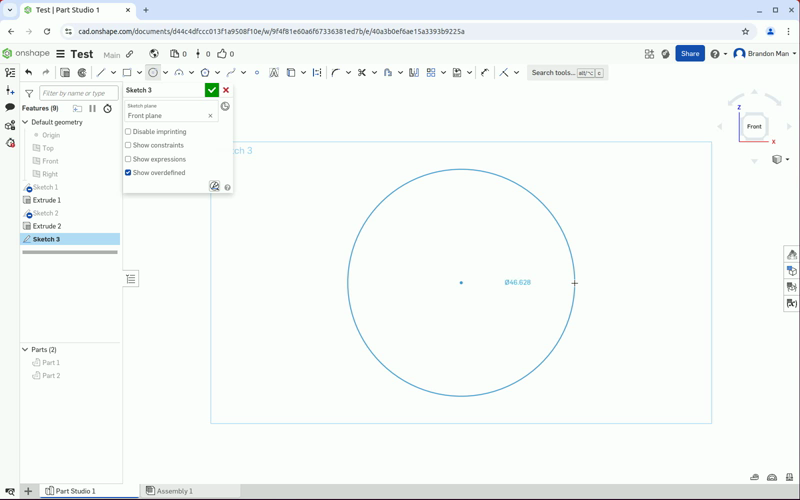
click(574, 282)
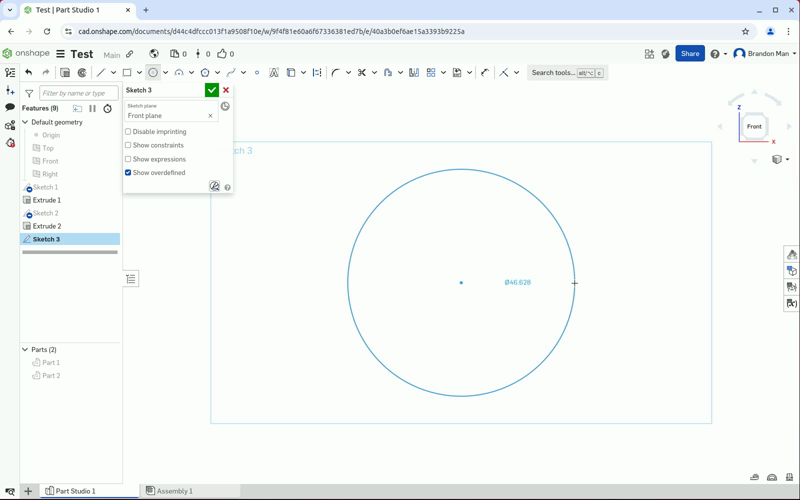
key(esc)
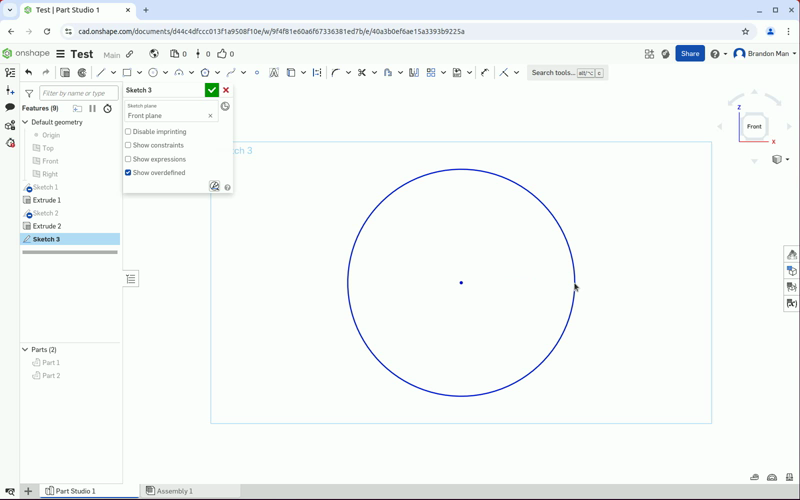
key(c)
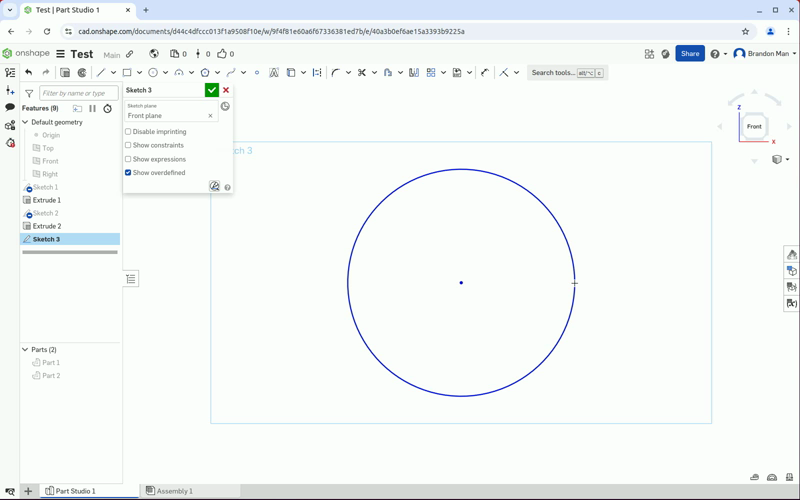
key_down(shift)
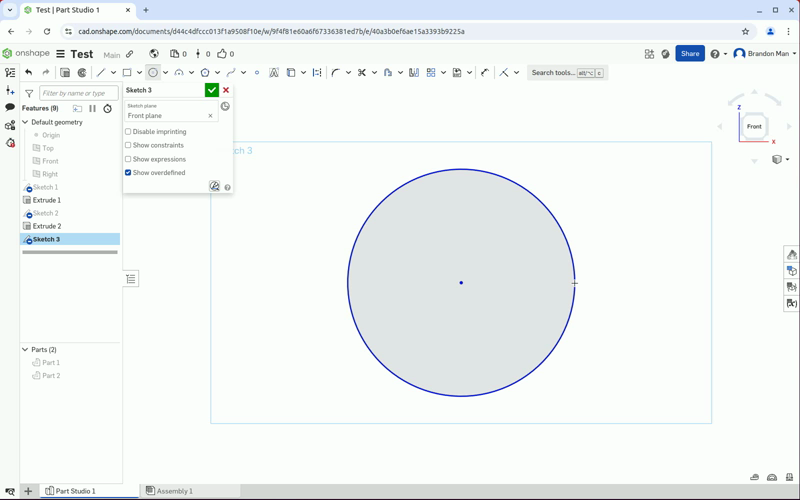
mouse_move(461, 282)
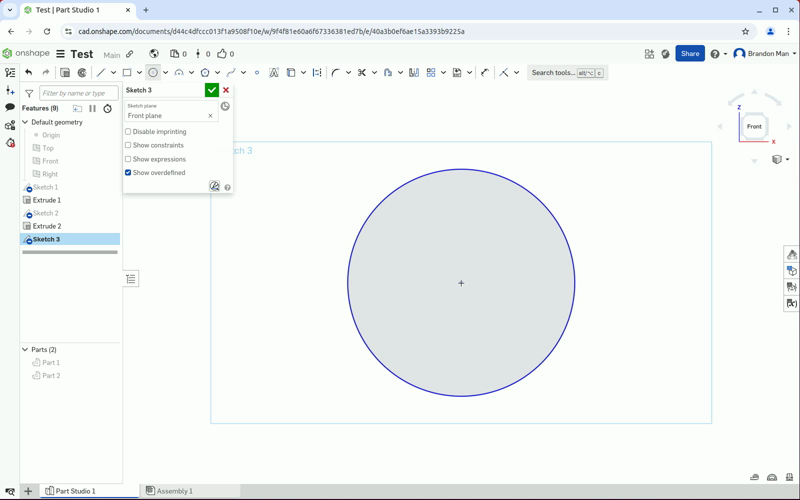
click(461, 282)
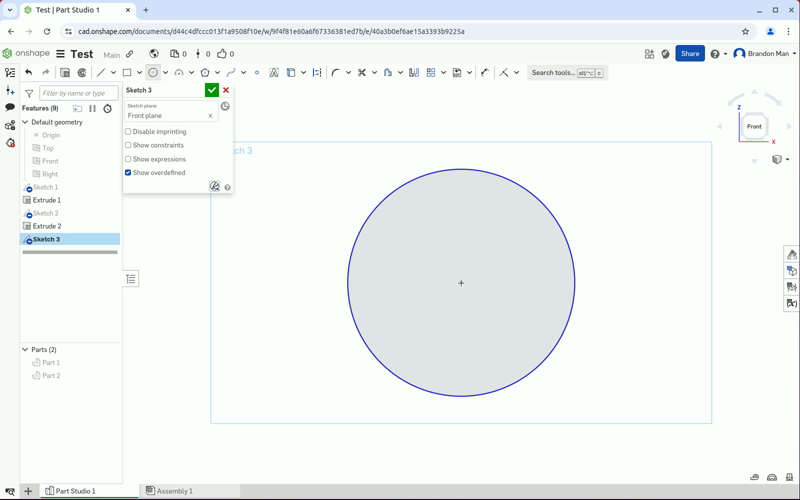
key_up(shift)
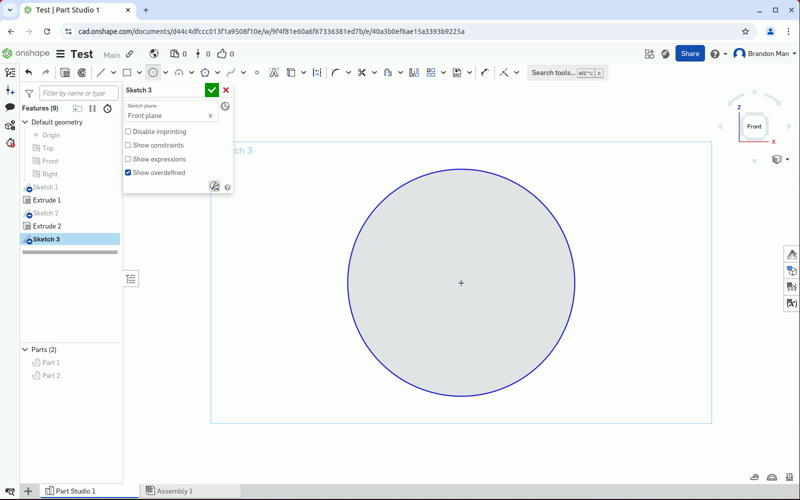
mouse_move(567, 282)
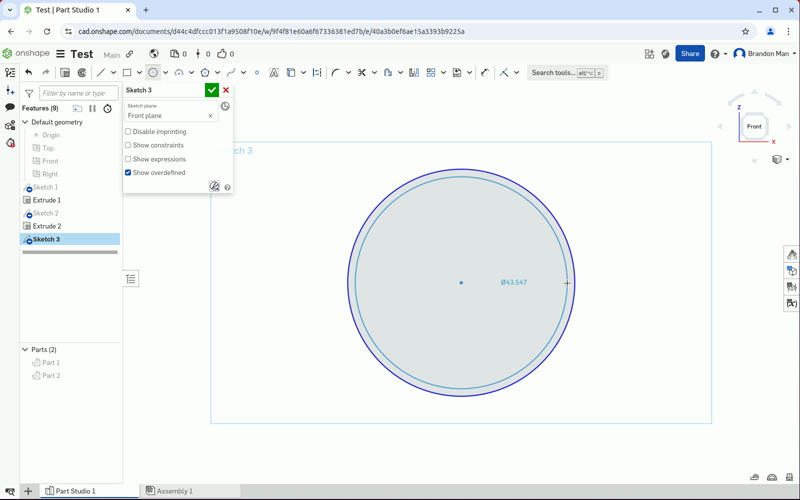
click(567, 282)
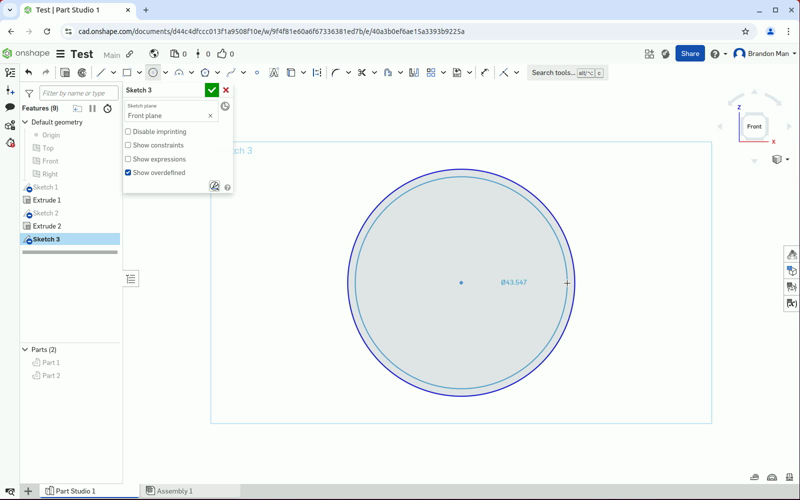
key(esc)
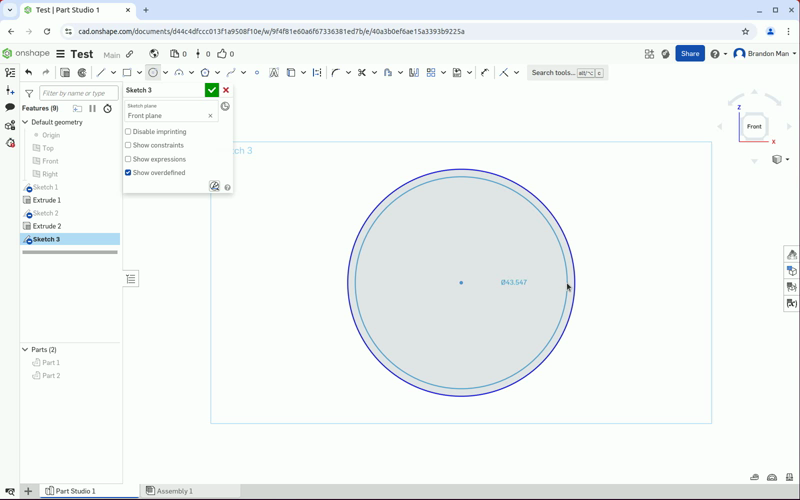
mouse_move(351, 289)
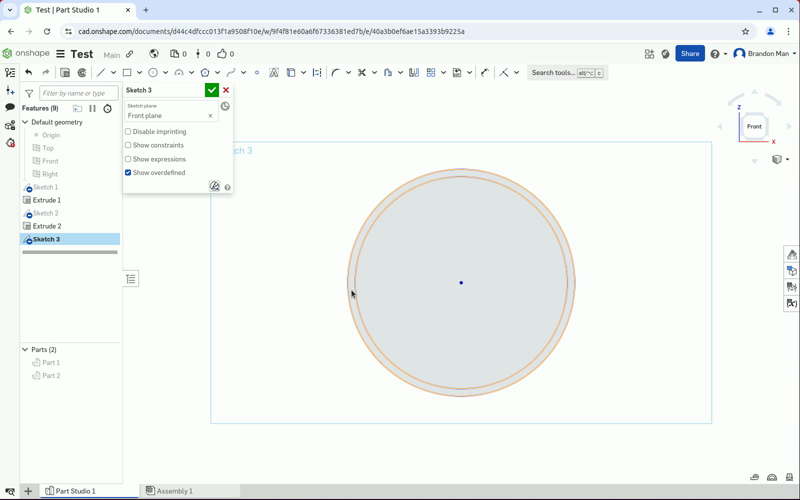
click(351, 289)
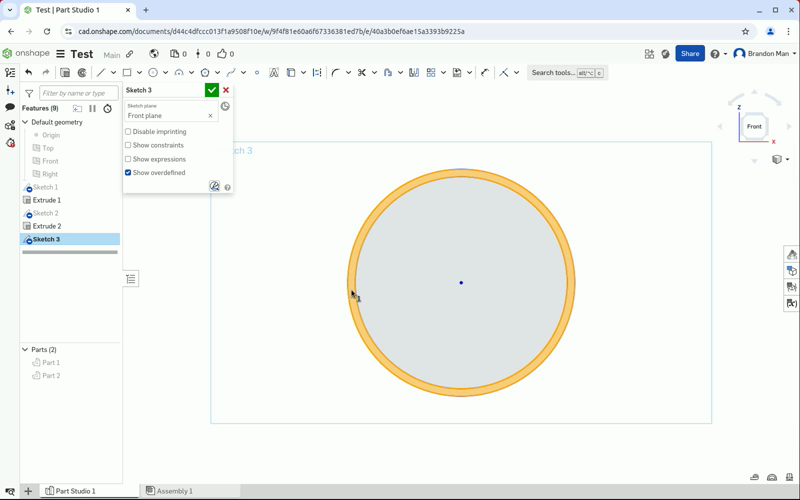
mouse_move(73, 352)
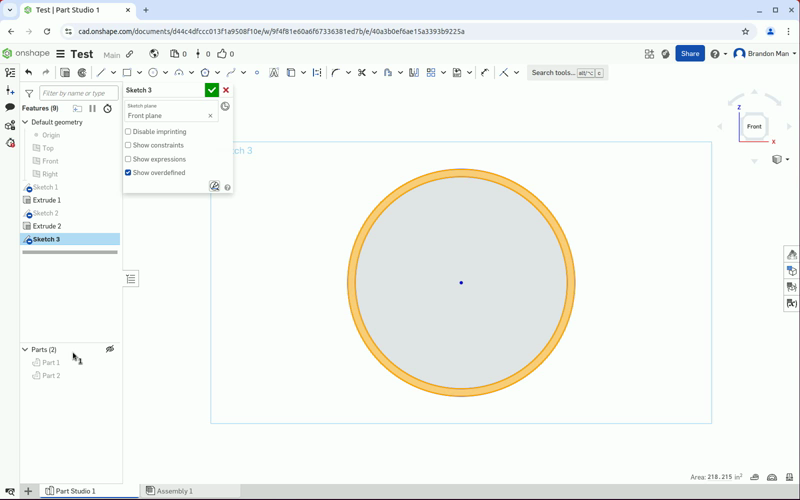
key(shift+y)
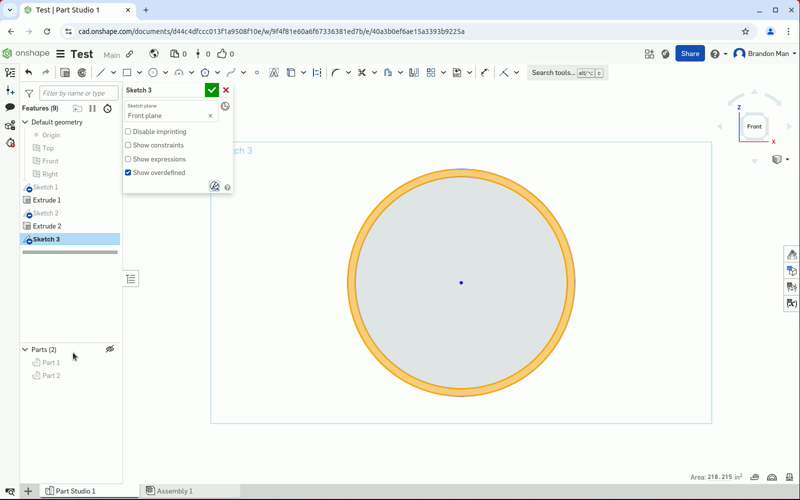
key(shift+e)
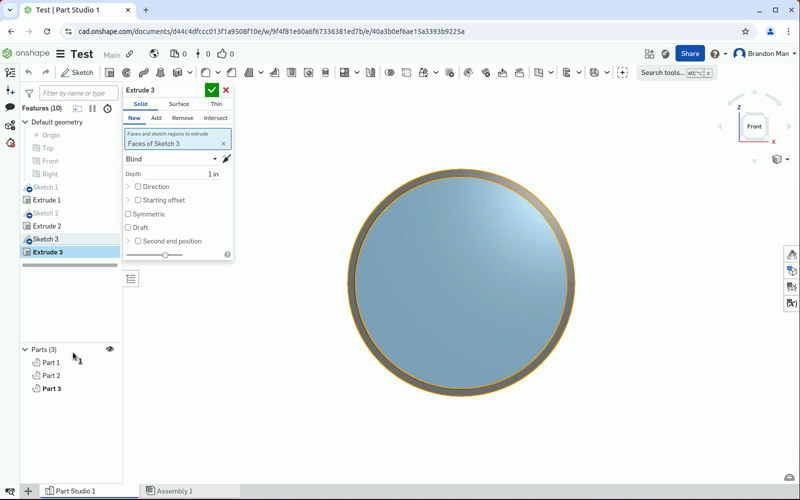
mouse_move(143, 106)
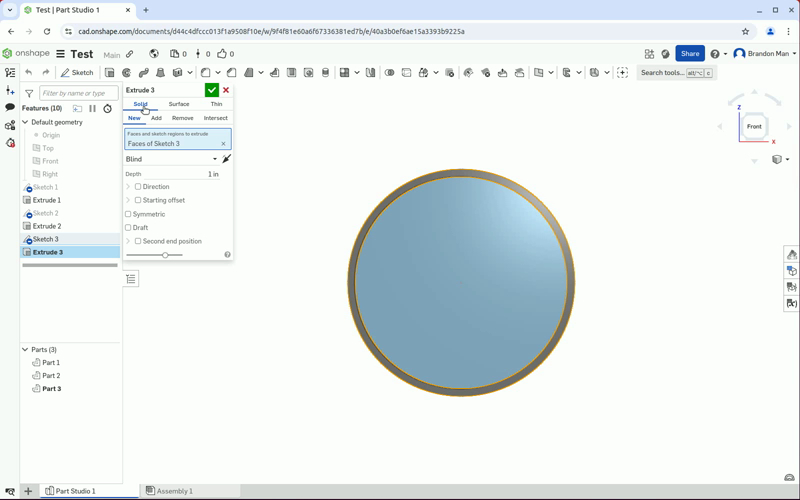
click(143, 106)
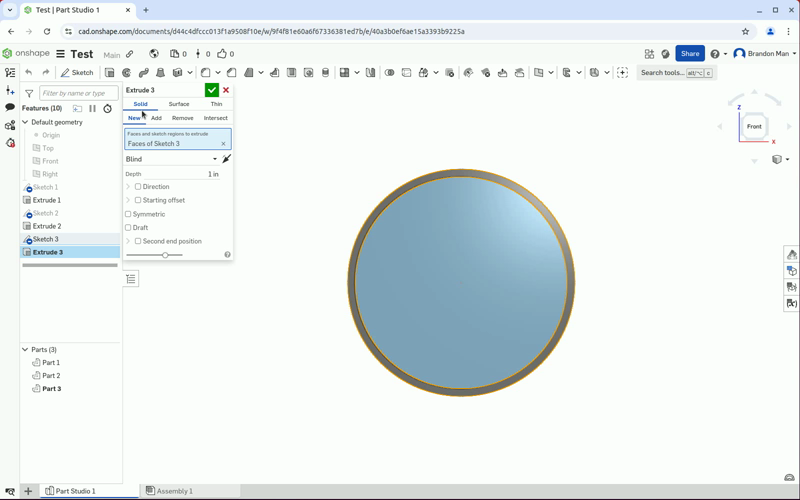
mouse_move(137, 120)
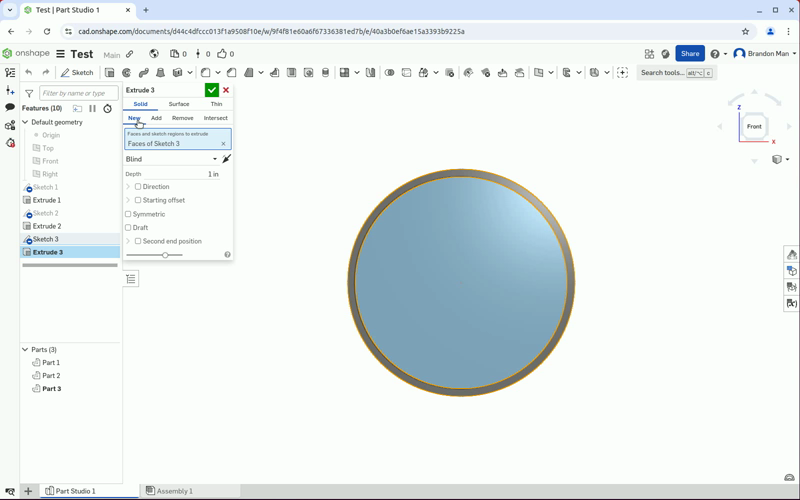
click(137, 120)
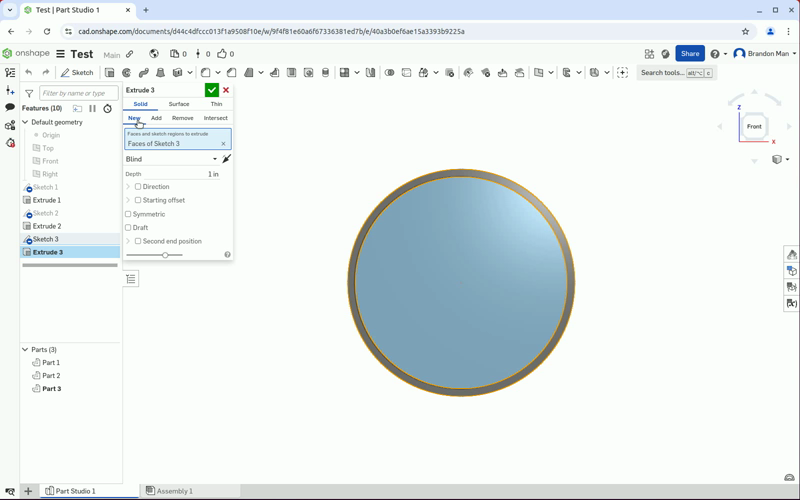
key(tab, 4)
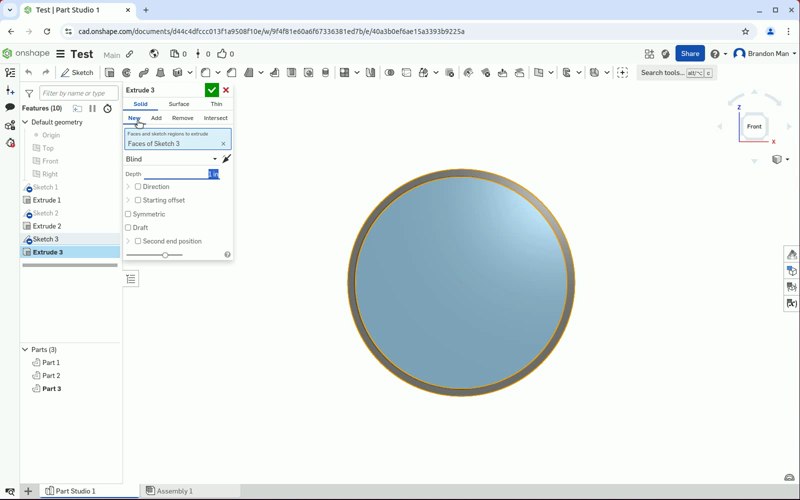
text(10.832)
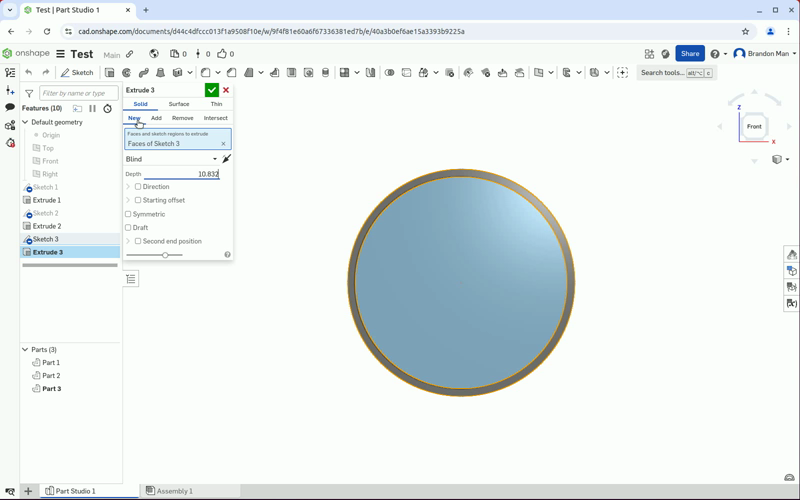
key(enter)
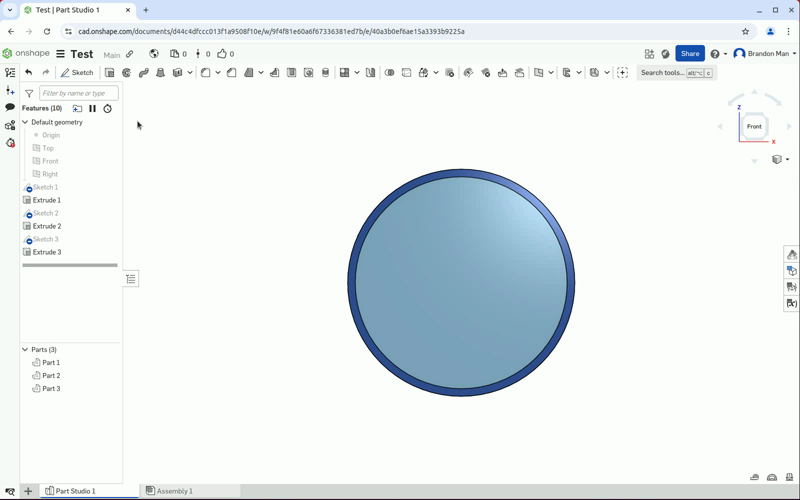
key(shift+h)
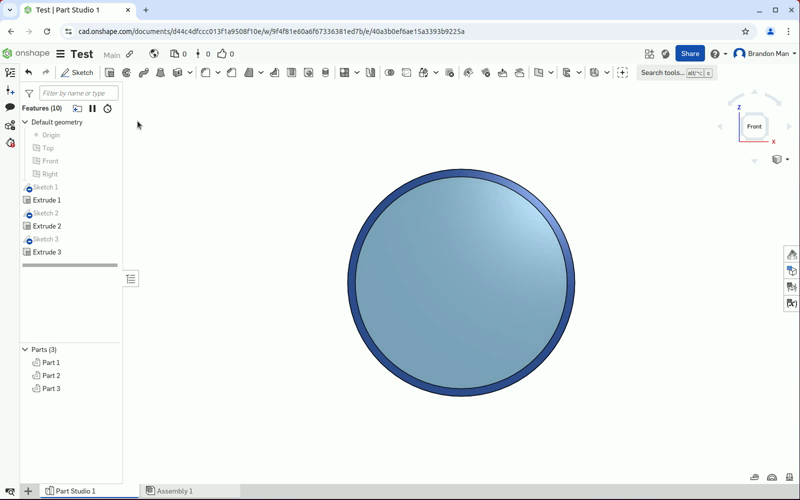
key(shift+h)
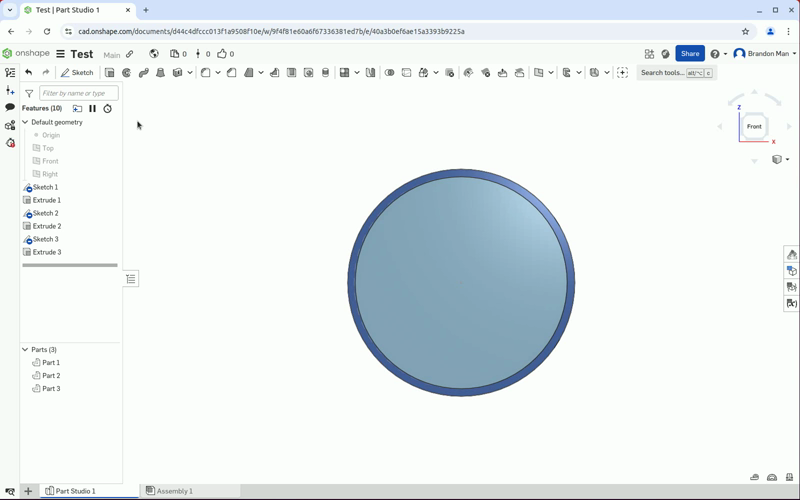
key(shift+7)
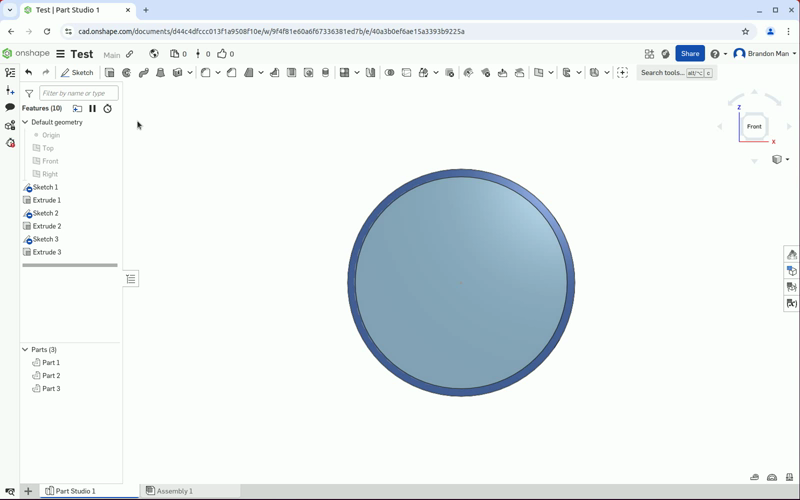
key(left, 2)
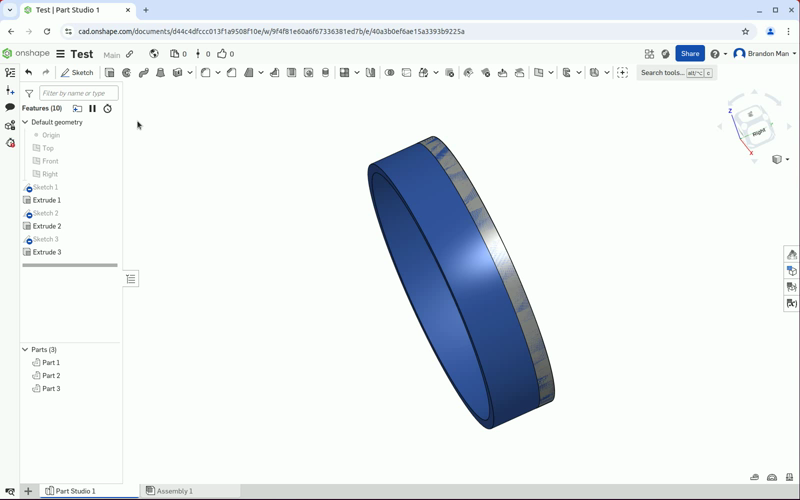
key(down, 2)
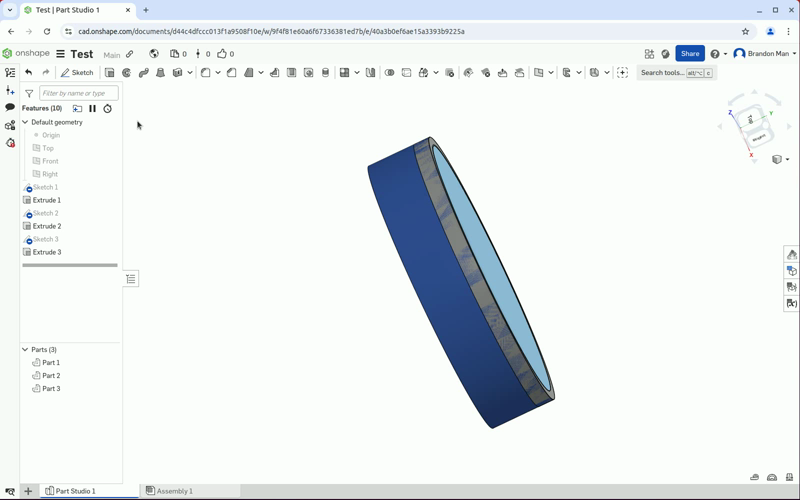
key(up, 2)
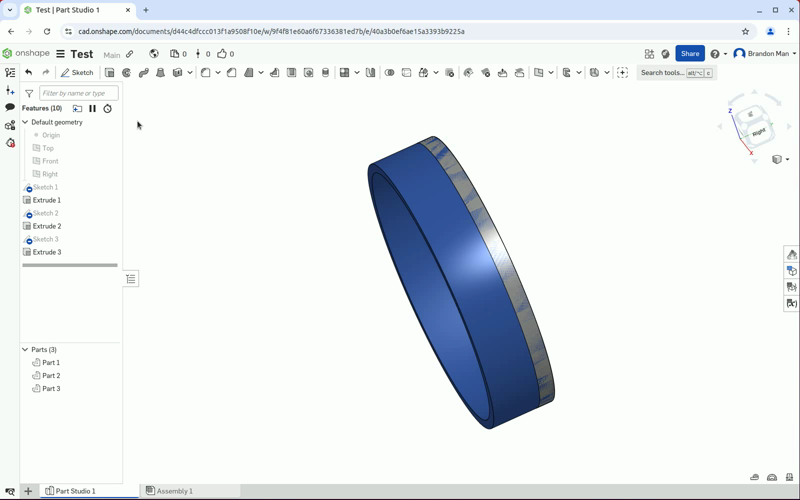
key(right, 2)
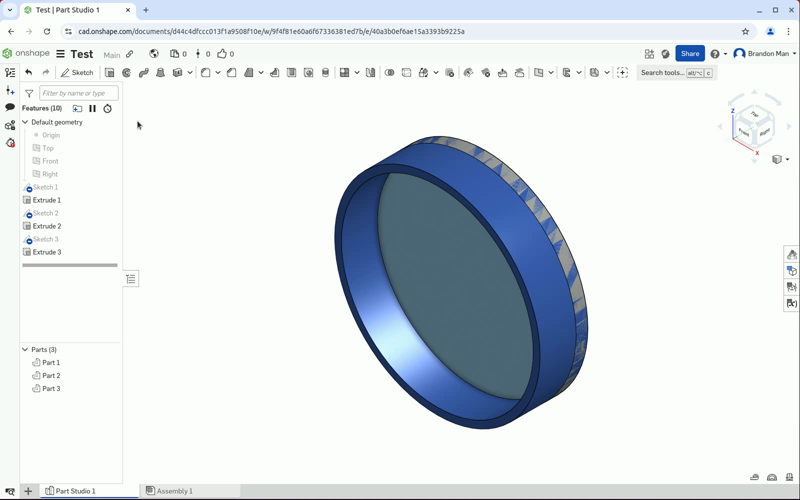
mouse_move(73, 189)
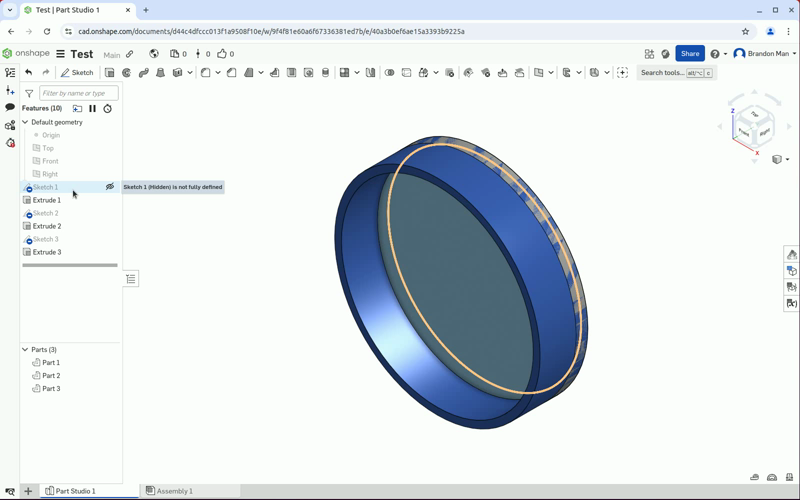
click(73, 189)